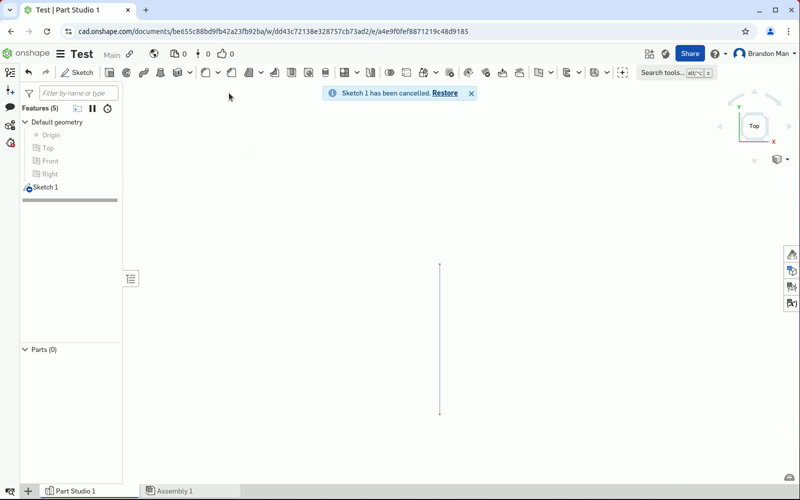
key(shift+h)
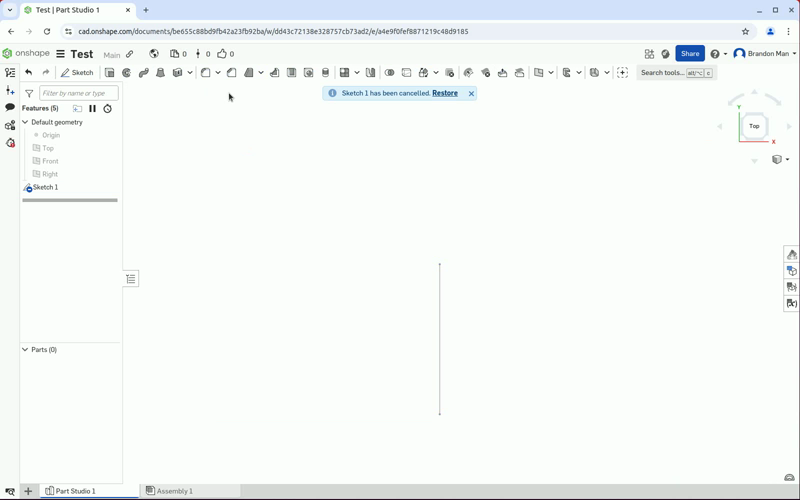
key(shift+s)
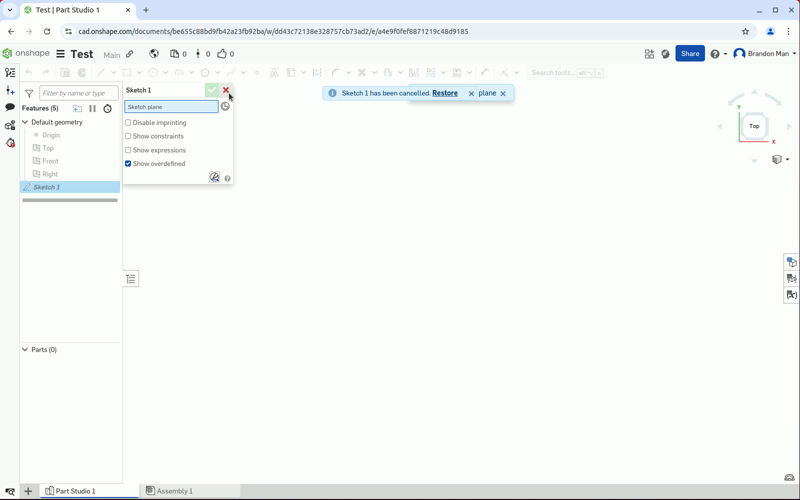
mouse_move(73, 150)
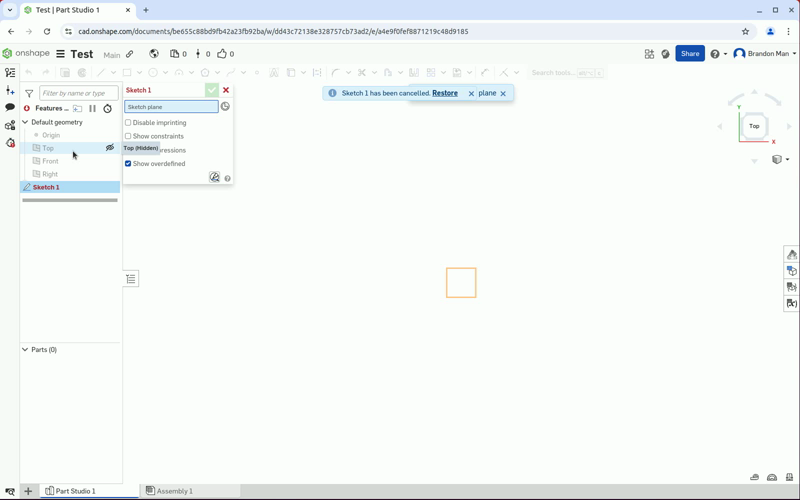
click(73, 150)
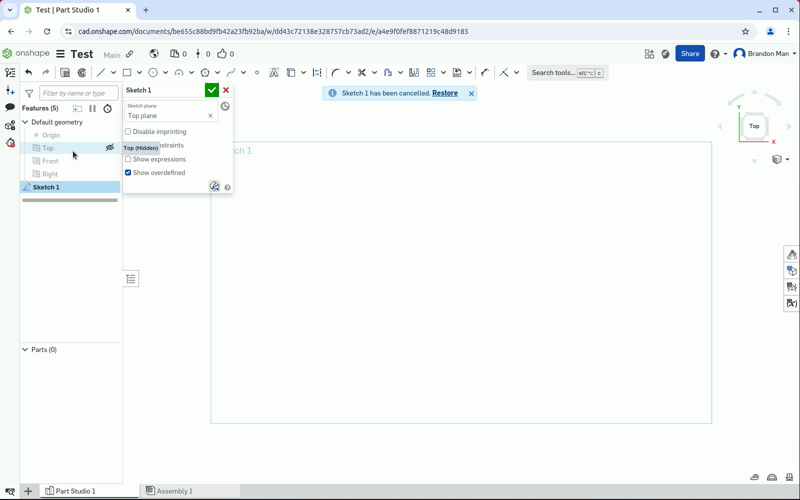
mouse_move(73, 352)
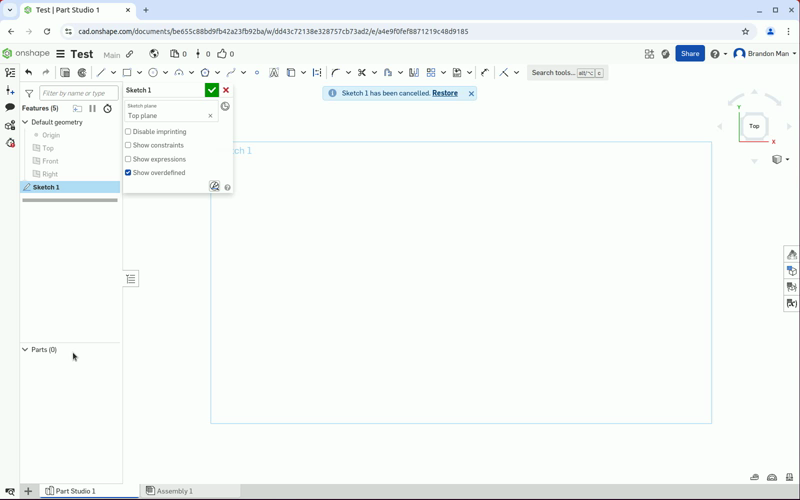
key(y)
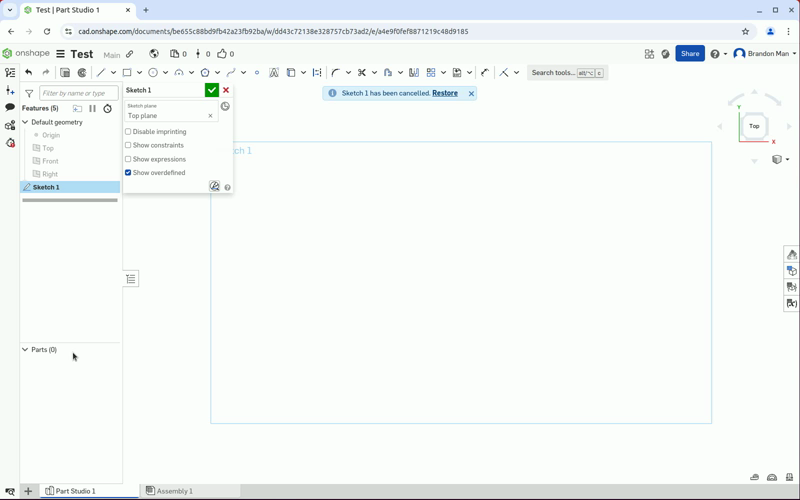
key(l)
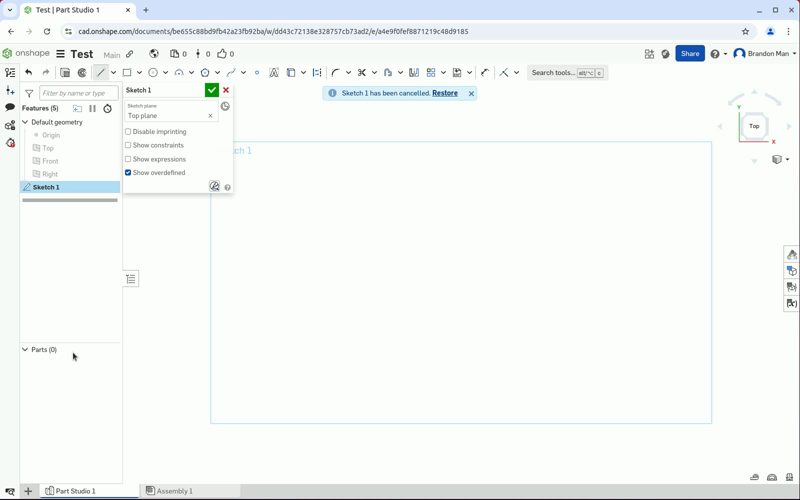
key_down(shift)
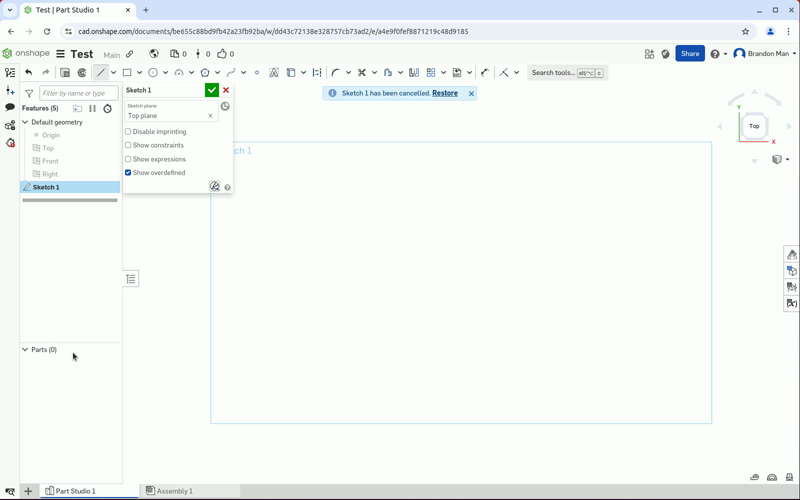
mouse_move(348, 339)
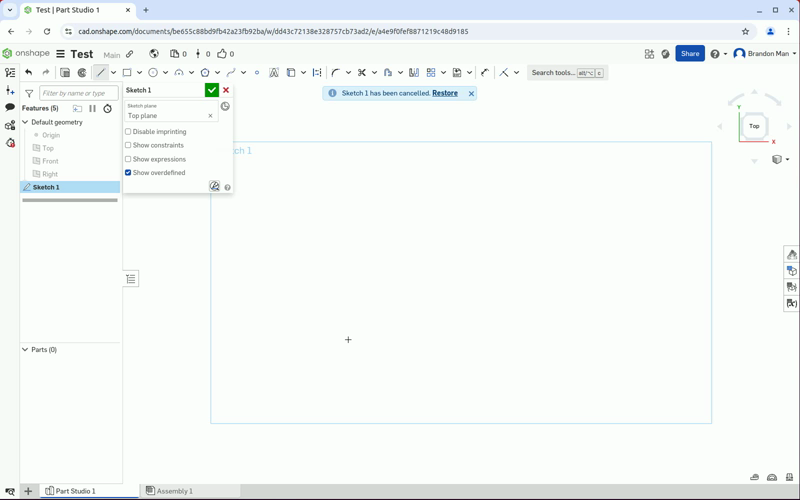
click(348, 339)
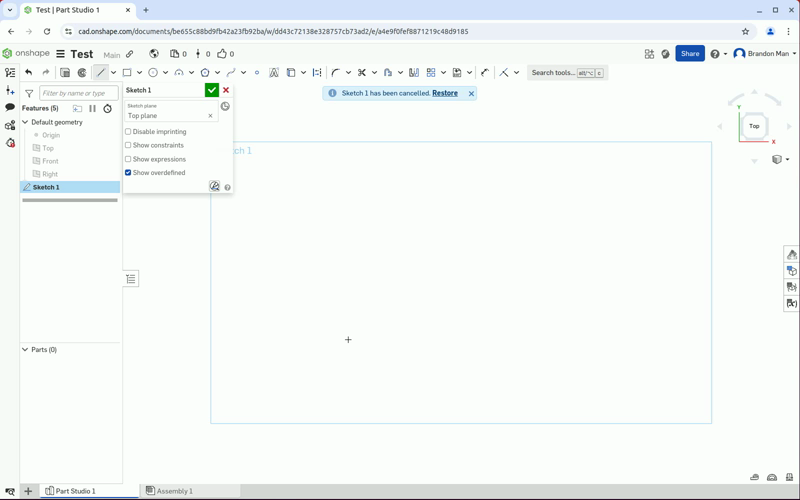
key_up(shift)
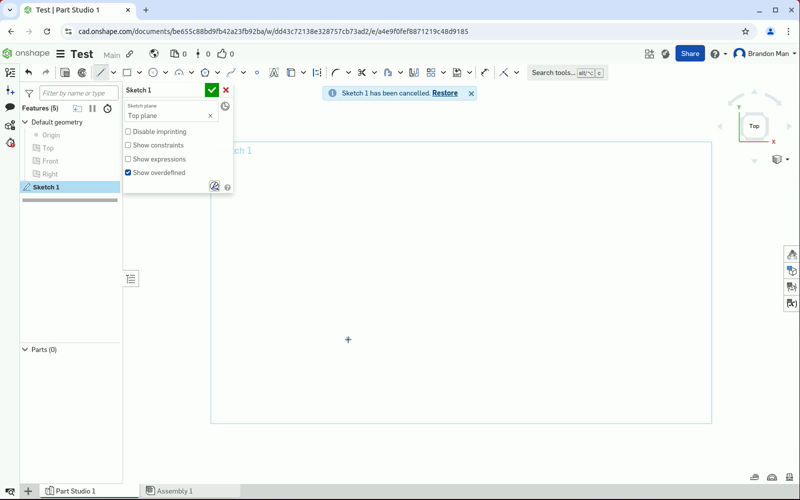
key_down(shift)
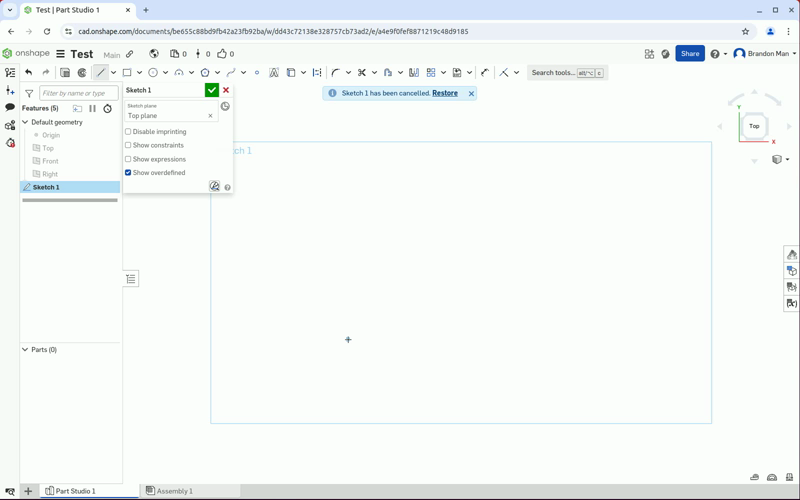
mouse_move(572, 339)
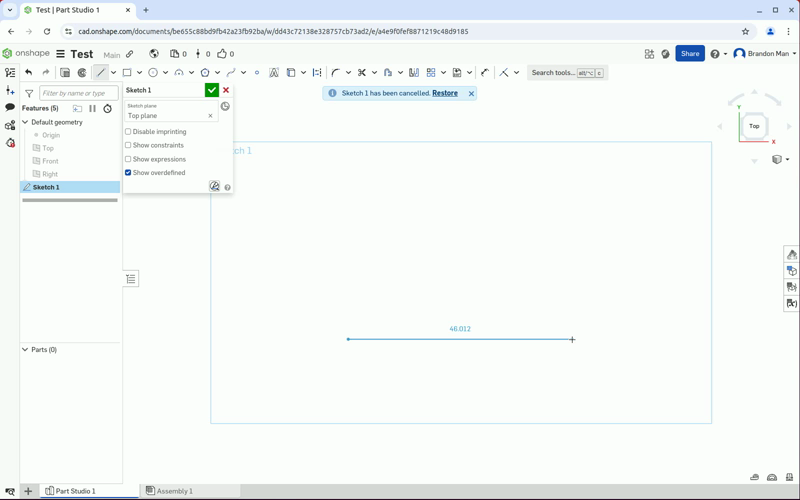
click(572, 339)
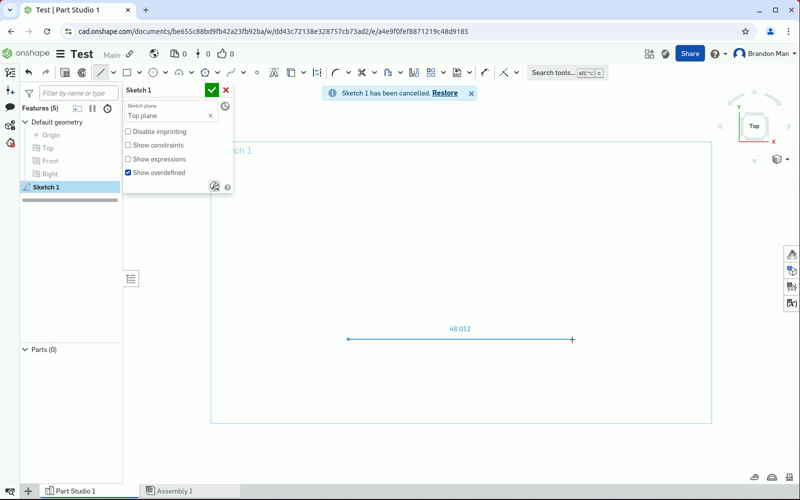
key_up(shift)
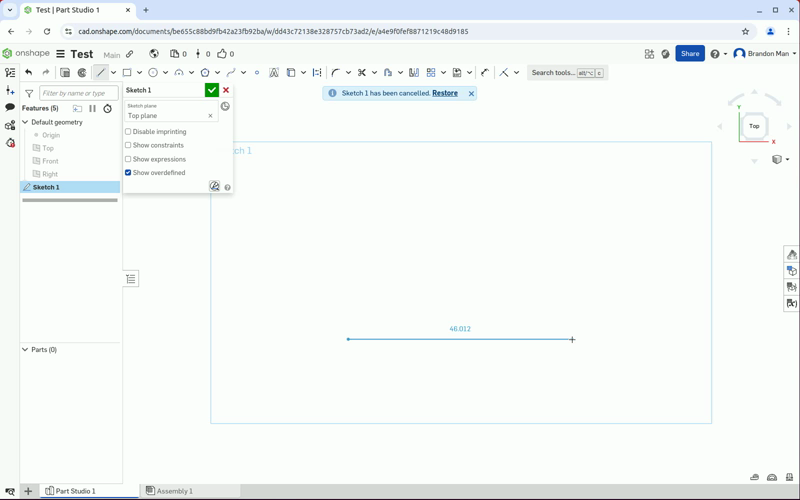
key_down(shift)
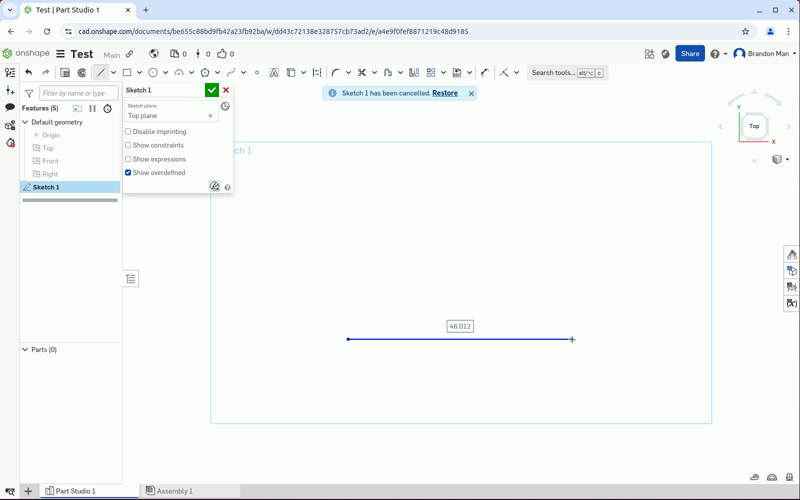
mouse_move(572, 226)
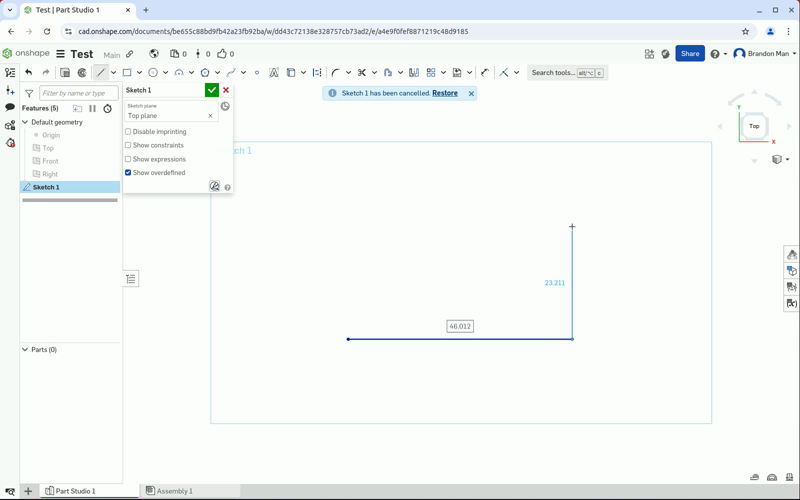
click(572, 226)
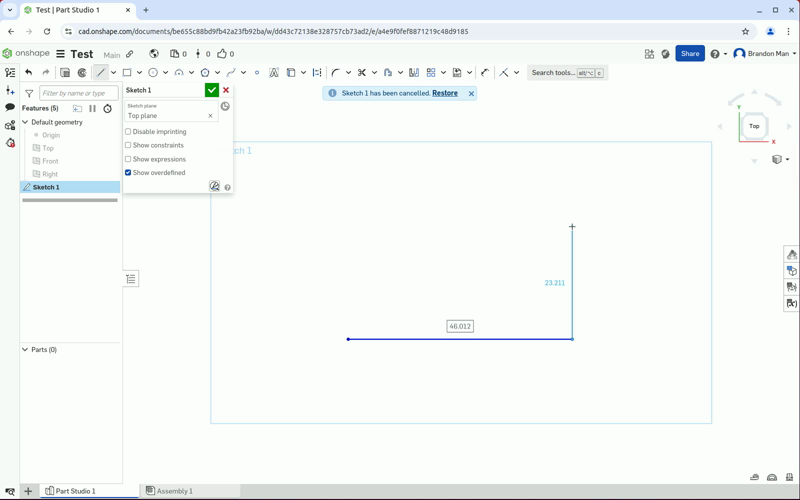
key_up(shift)
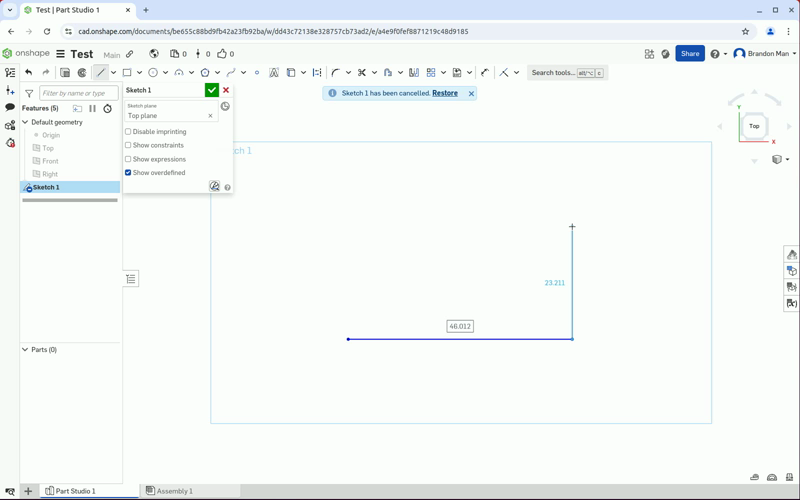
key_down(shift)
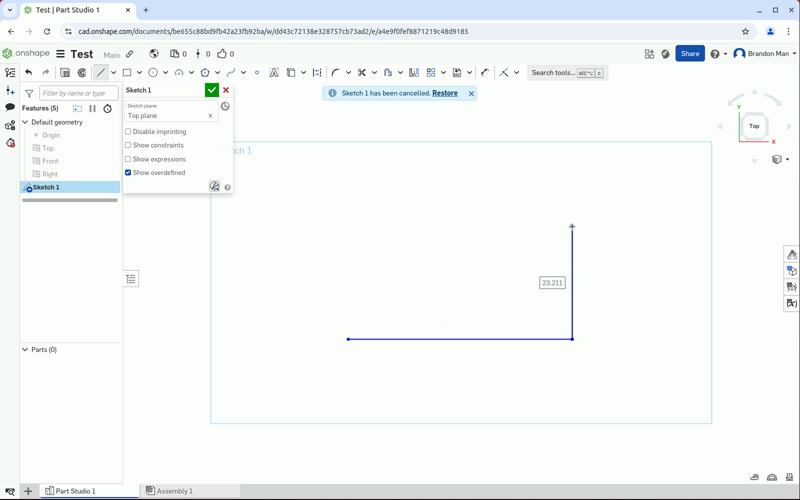
mouse_move(348, 226)
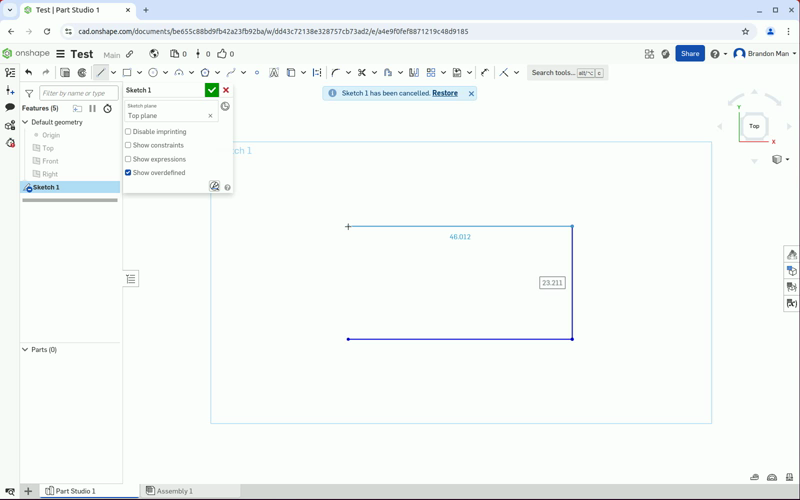
click(348, 226)
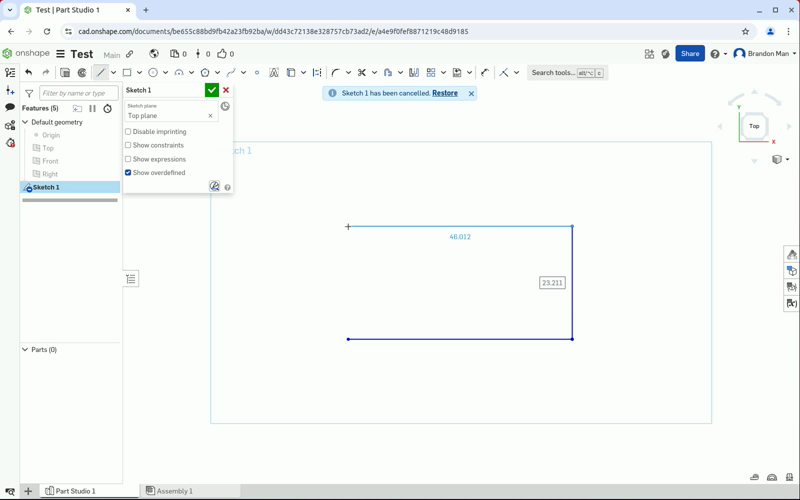
key_up(shift)
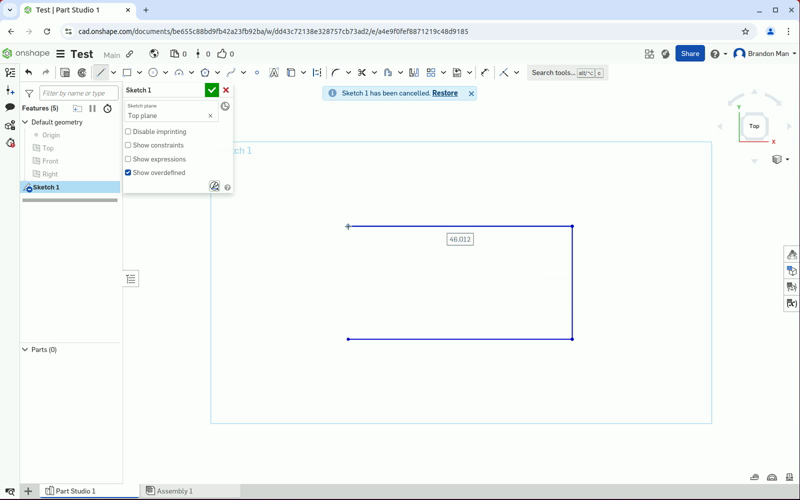
key_down(shift)
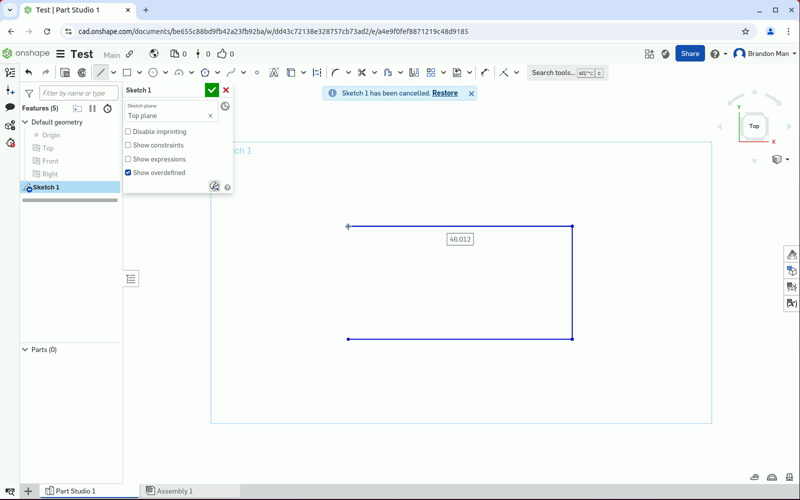
mouse_move(348, 339)
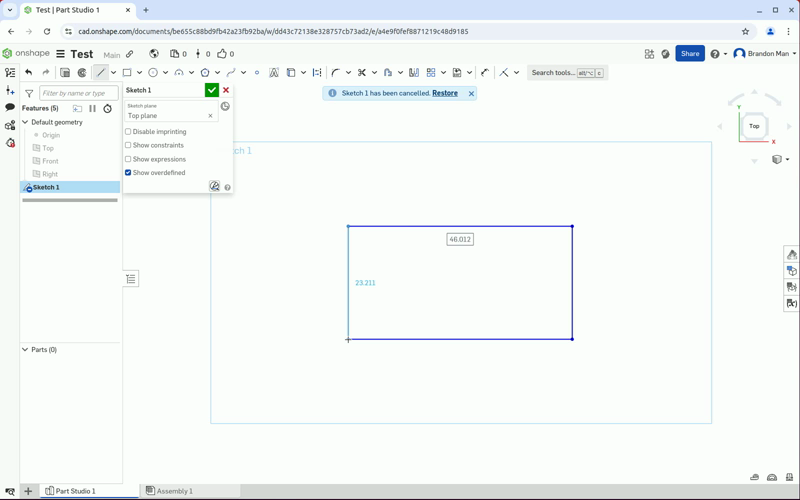
key_up(shift)
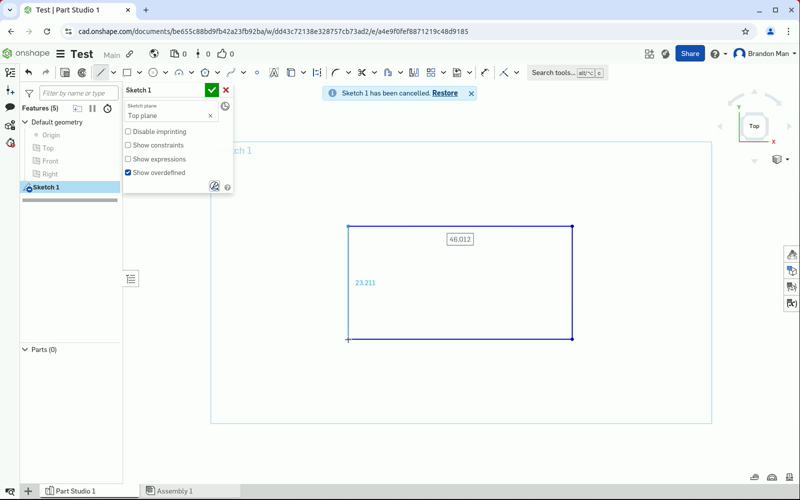
click(348, 339)
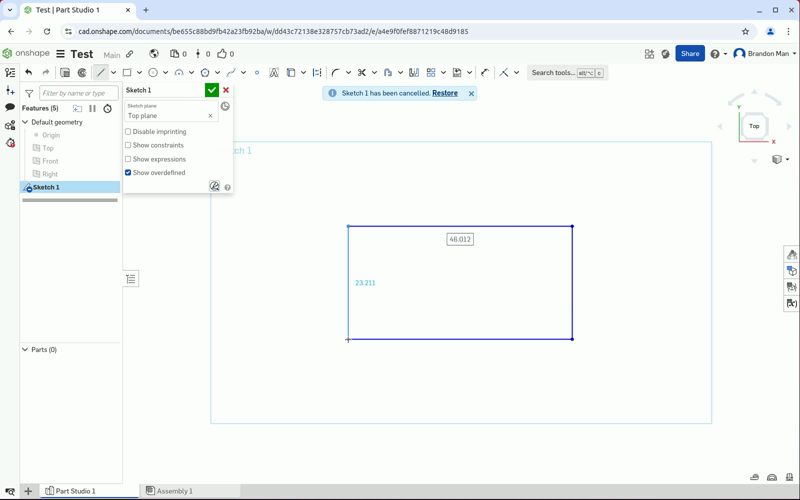
key(esc)
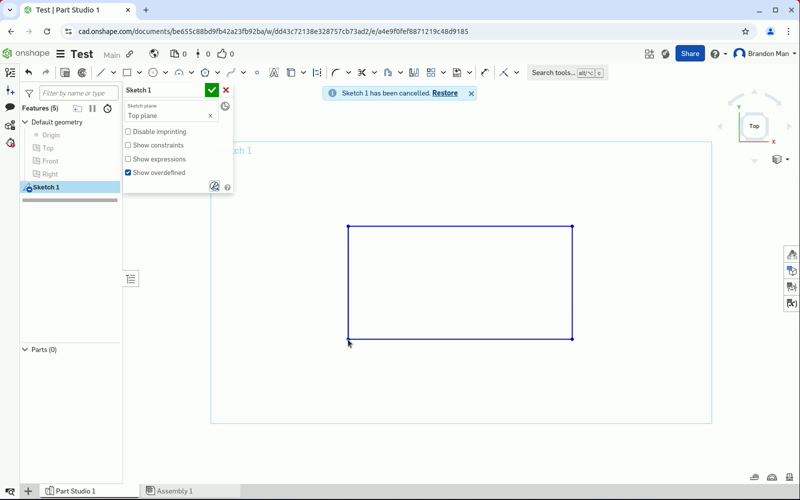
mouse_move(451, 288)
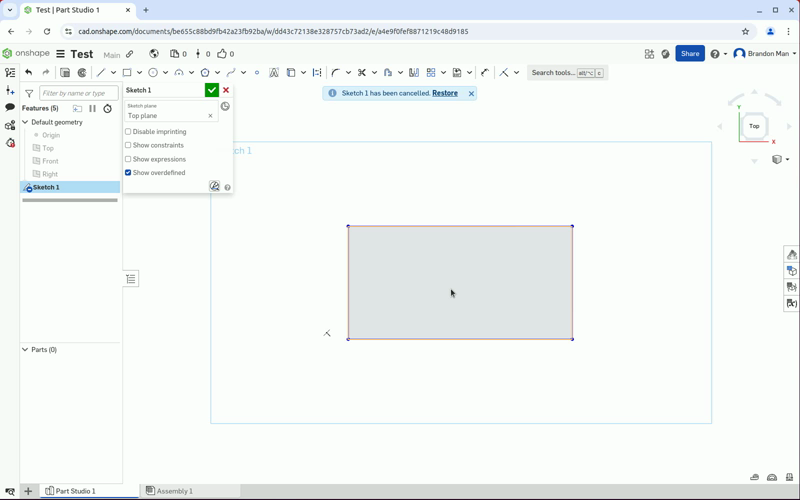
click(451, 288)
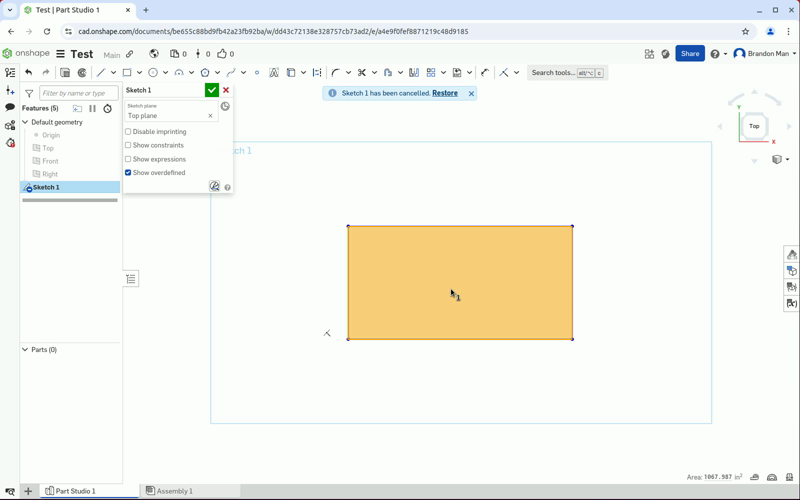
mouse_move(73, 352)
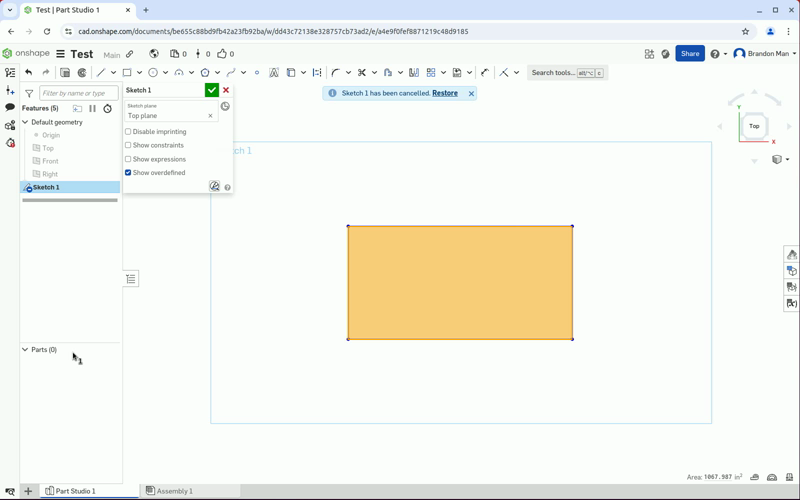
key(shift+y)
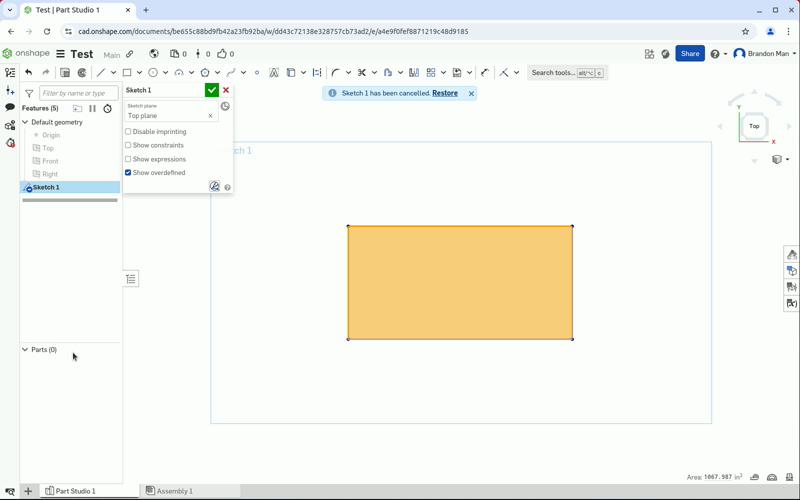
key(shift+e)
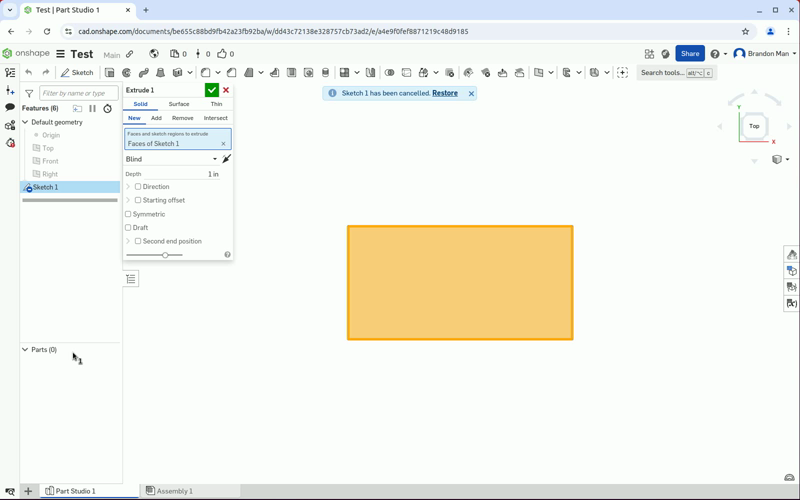
mouse_move(143, 106)
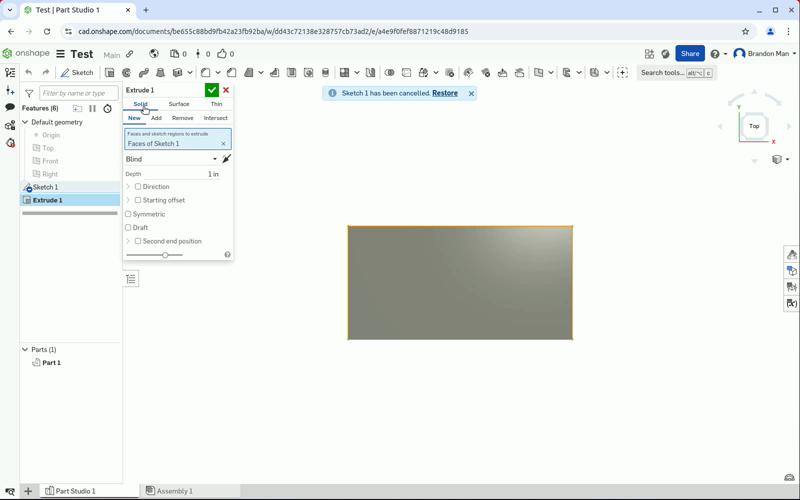
click(143, 106)
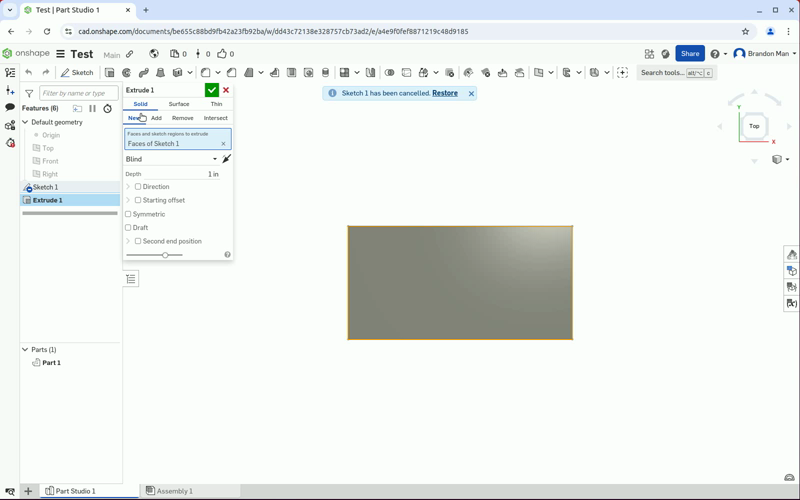
mouse_move(137, 120)
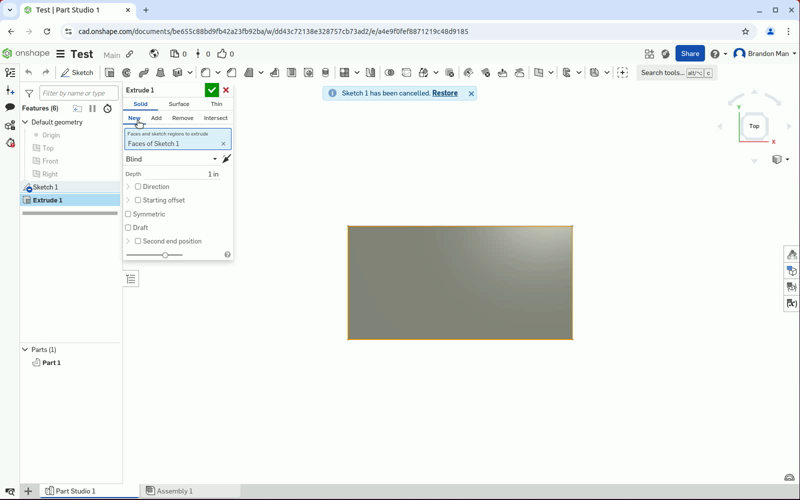
click(137, 120)
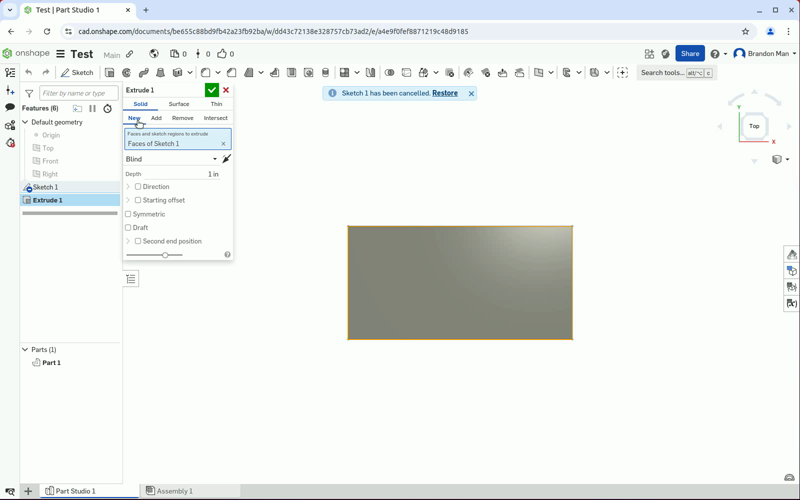
key(tab, 4)
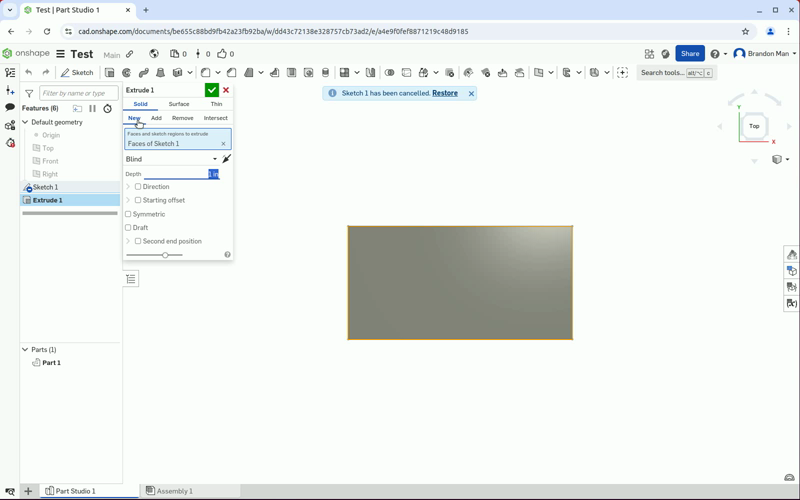
text(1.926)
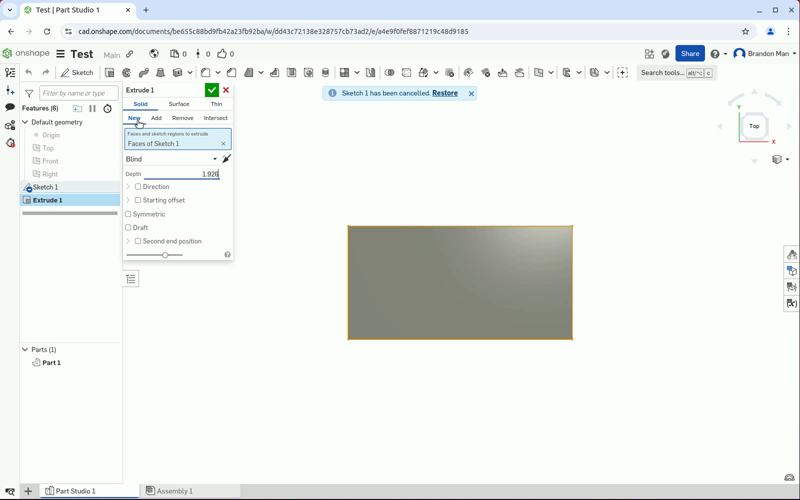
key(enter)
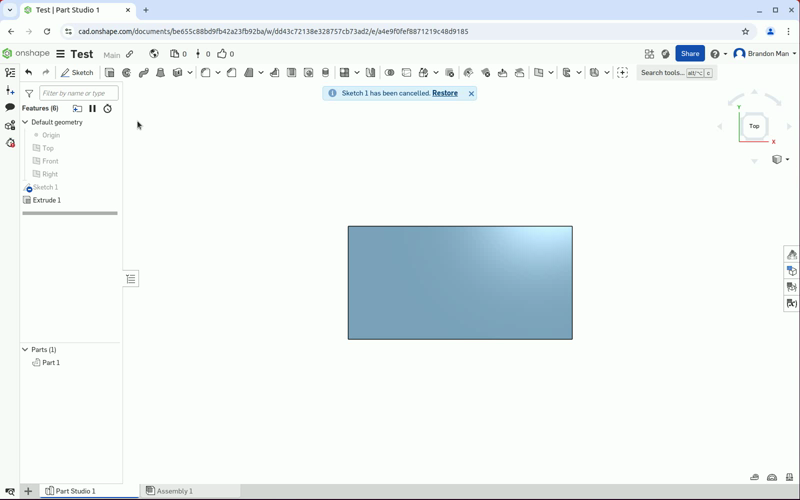
key(shift+h)
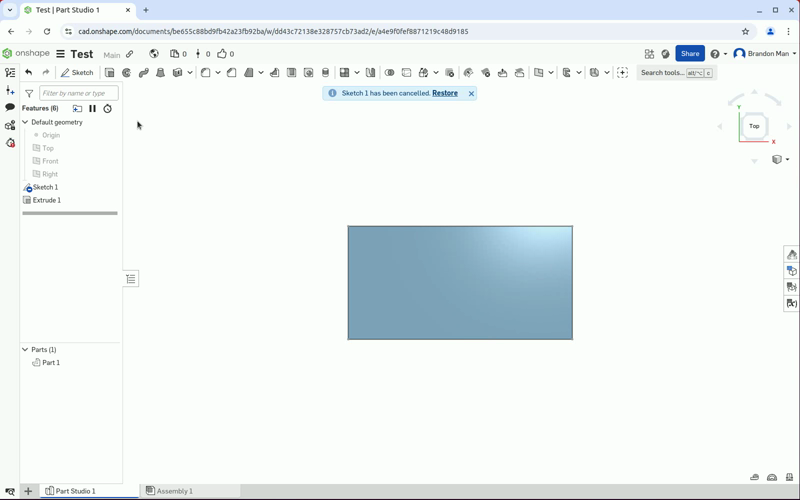
key(shift+h)
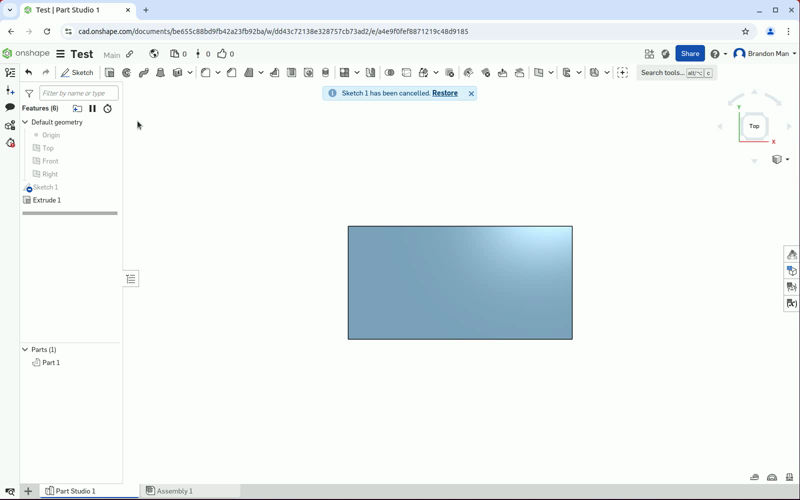
mouse_move(73, 189)
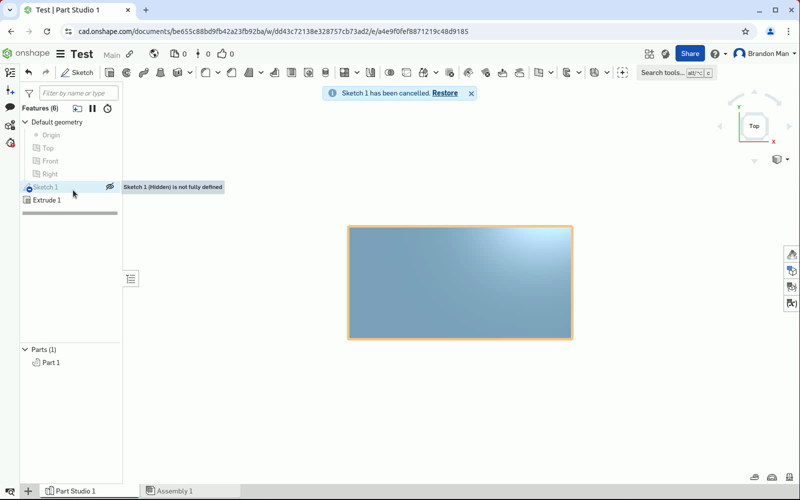
click(73, 189)
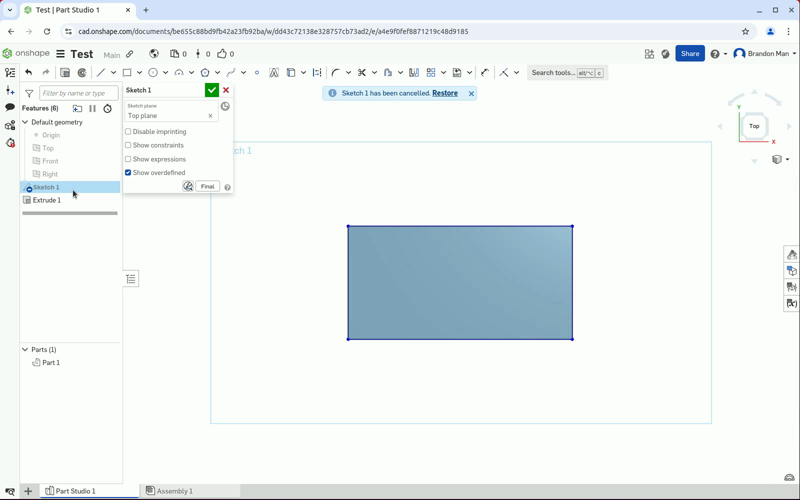
mouse_move(229, 92)
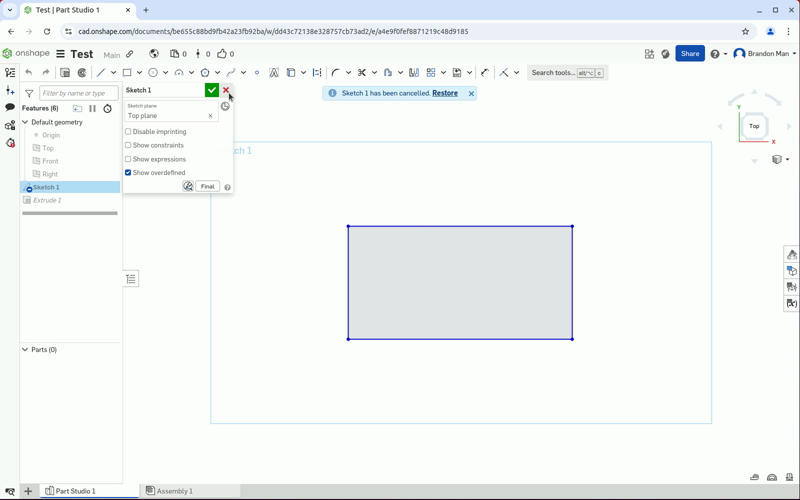
click(229, 92)
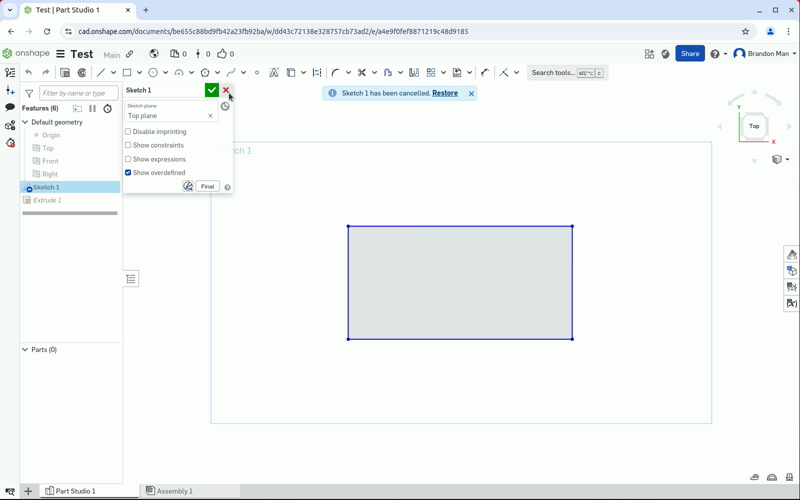
key(shift+s)
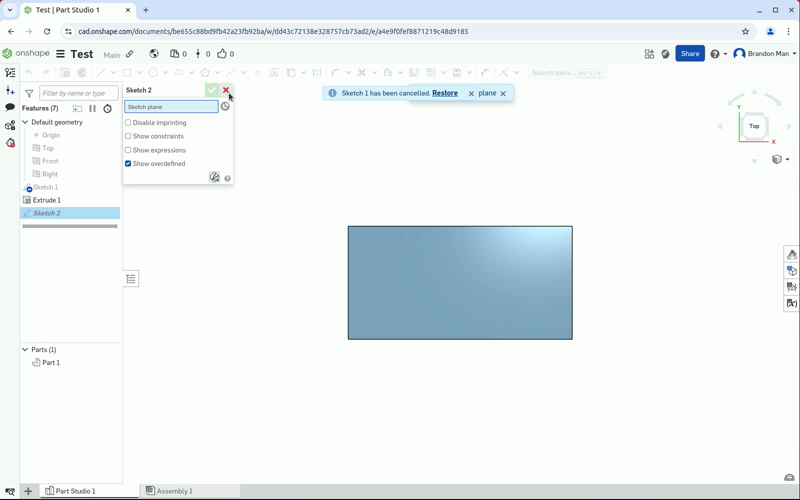
mouse_move(73, 150)
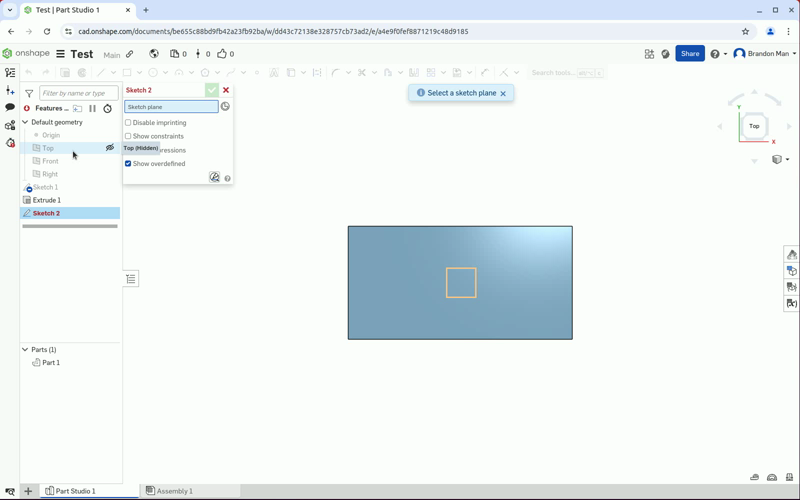
click(73, 150)
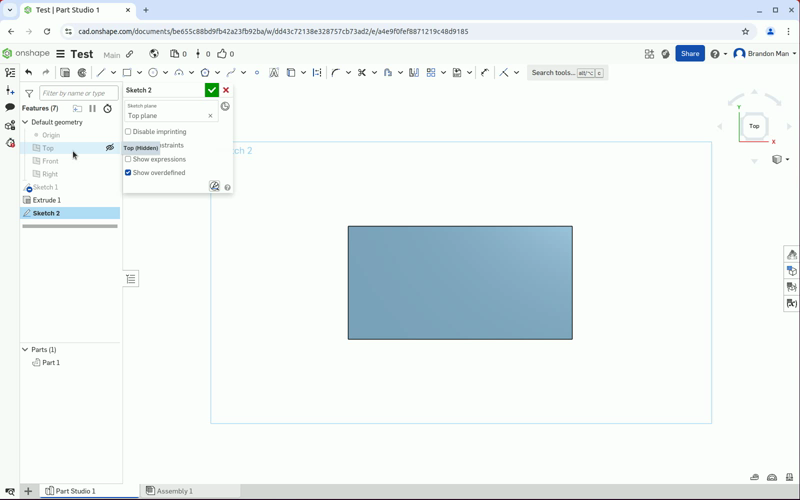
mouse_move(73, 352)
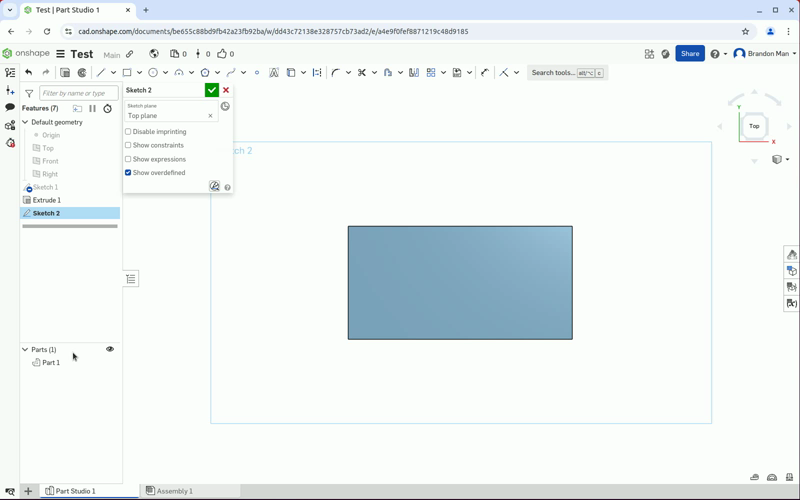
key(y)
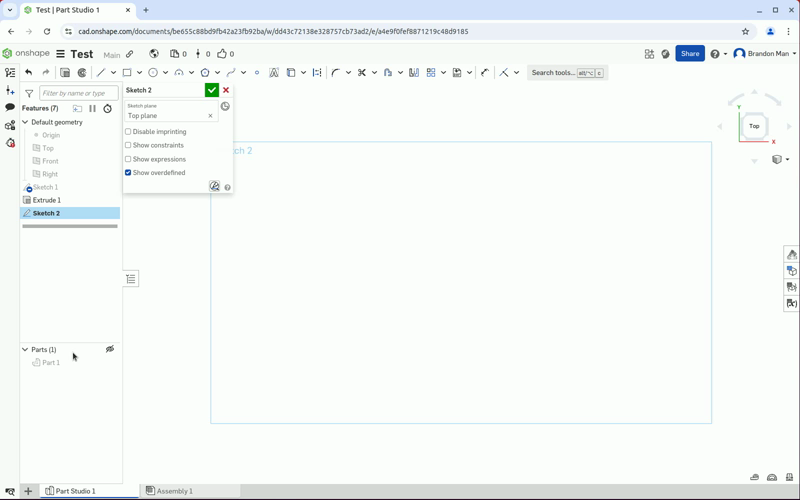
key(l)
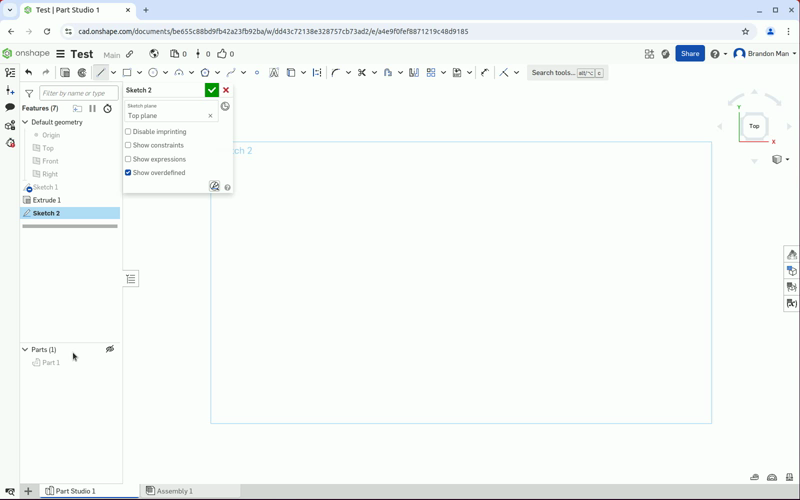
key_down(shift)
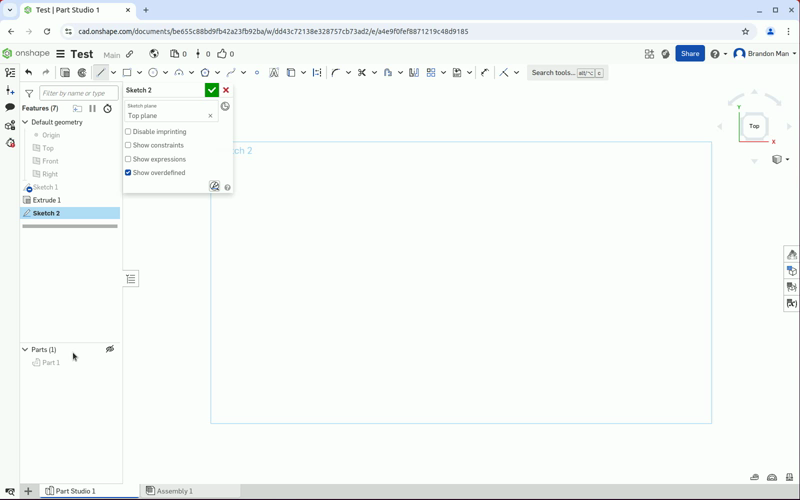
mouse_move(348, 339)
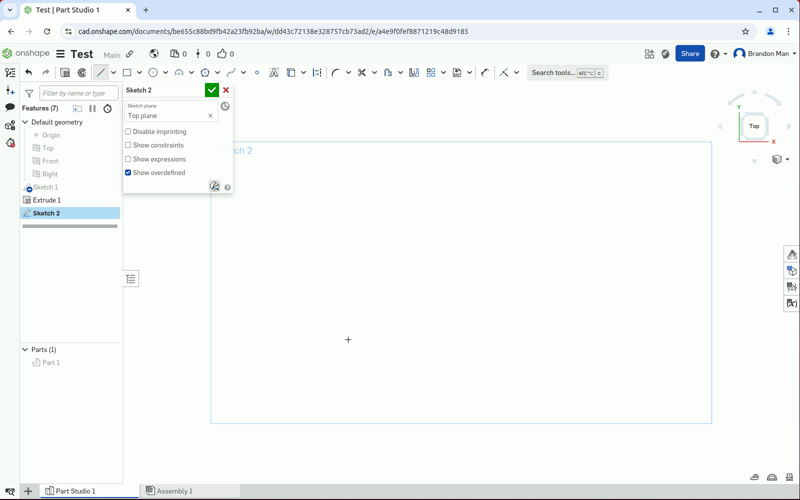
click(348, 339)
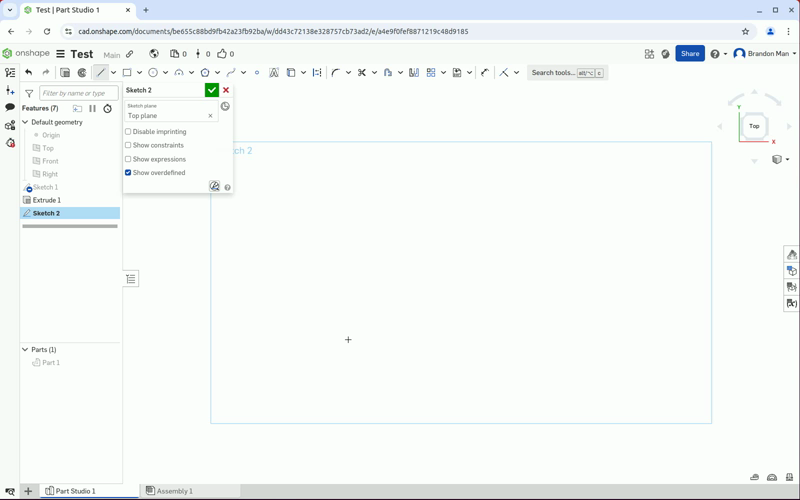
key_up(shift)
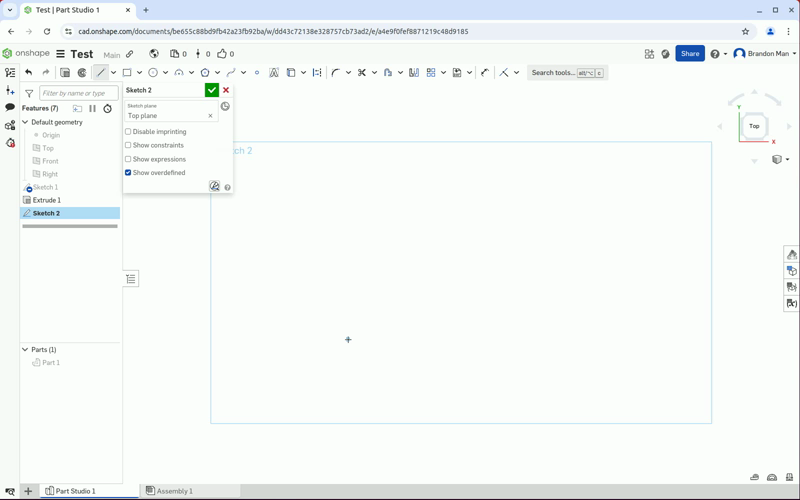
key_down(shift)
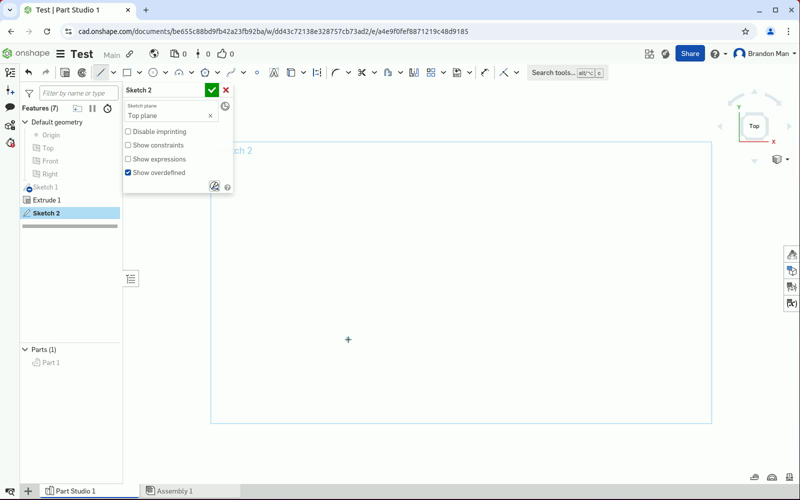
mouse_move(572, 339)
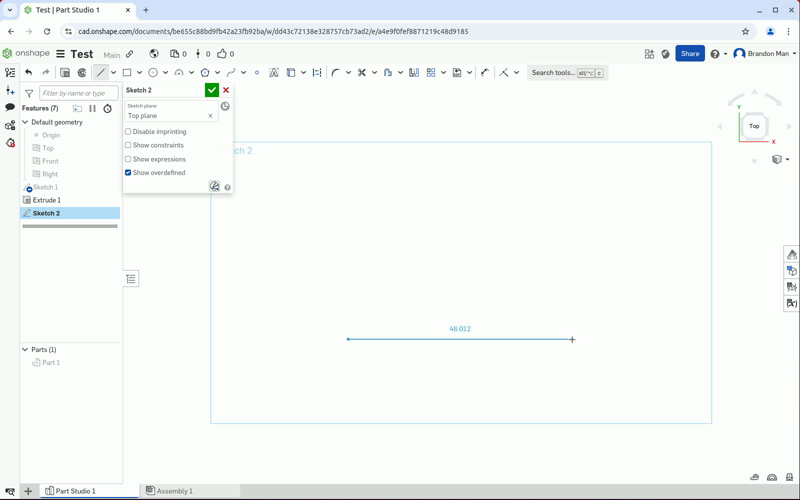
click(572, 339)
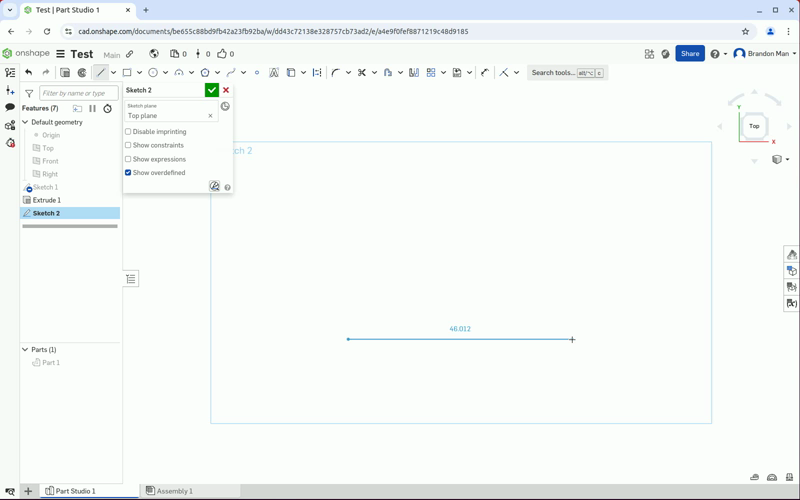
key_up(shift)
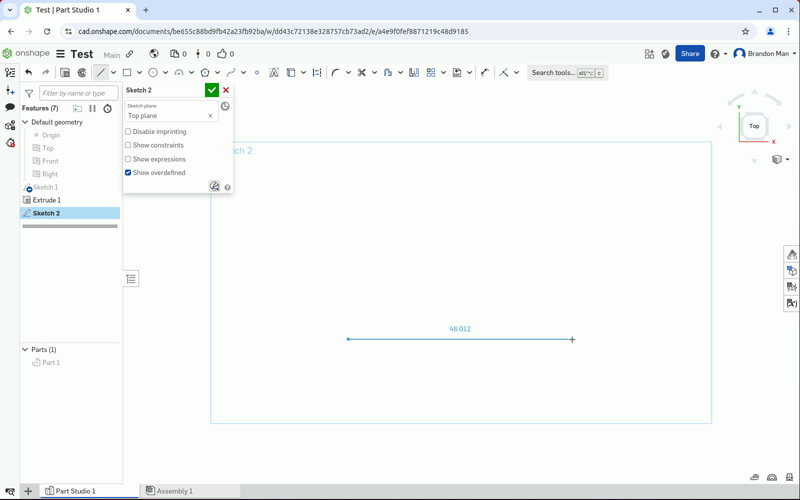
key_down(shift)
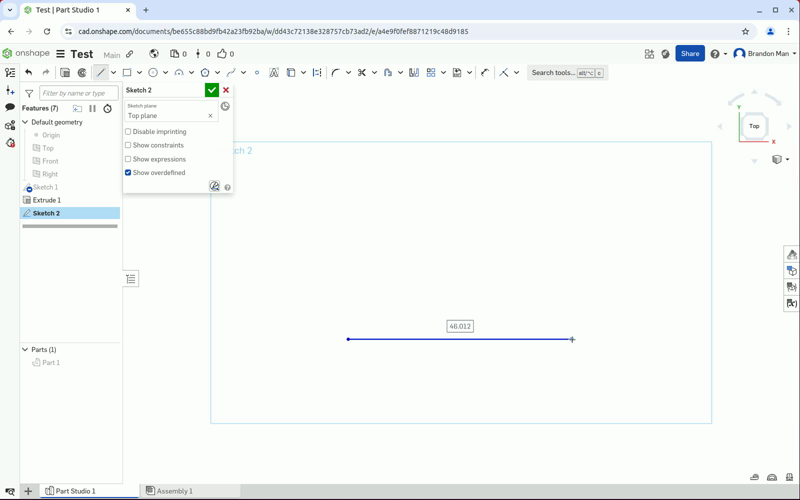
mouse_move(572, 226)
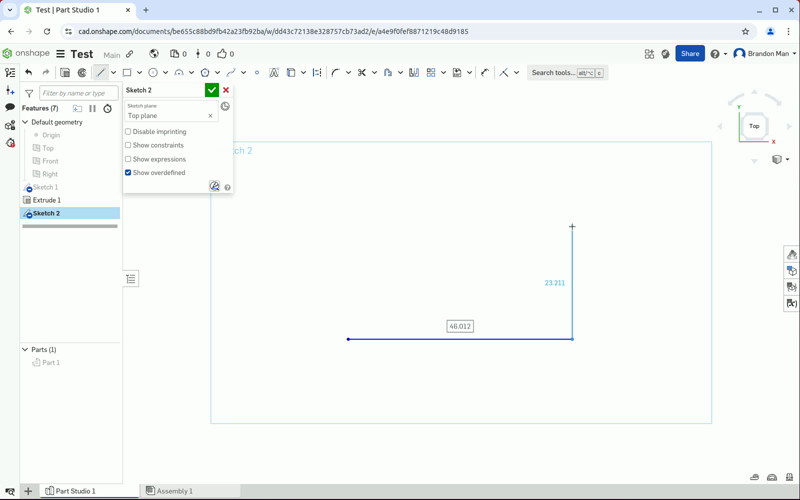
click(572, 226)
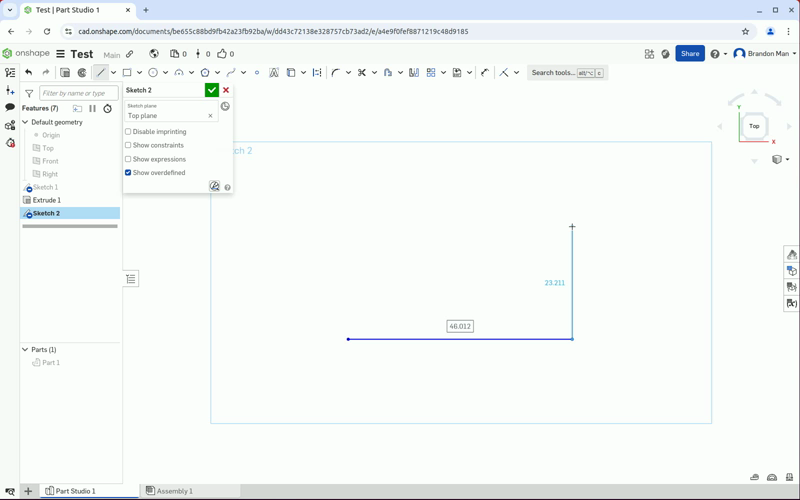
key_up(shift)
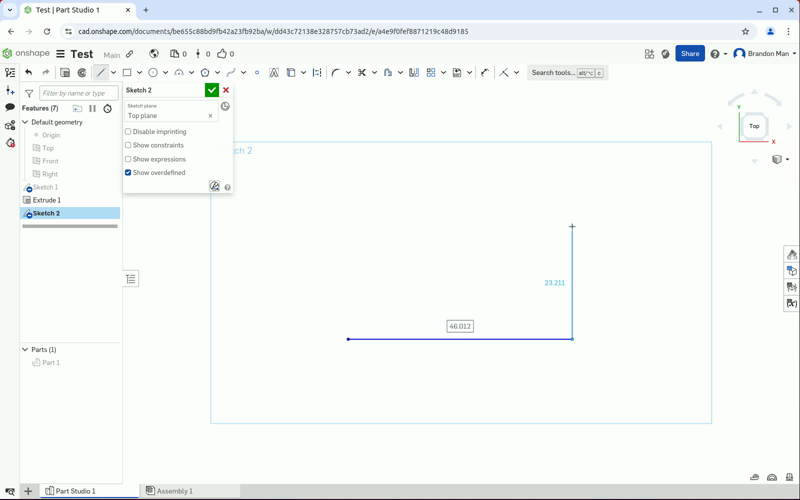
key_down(shift)
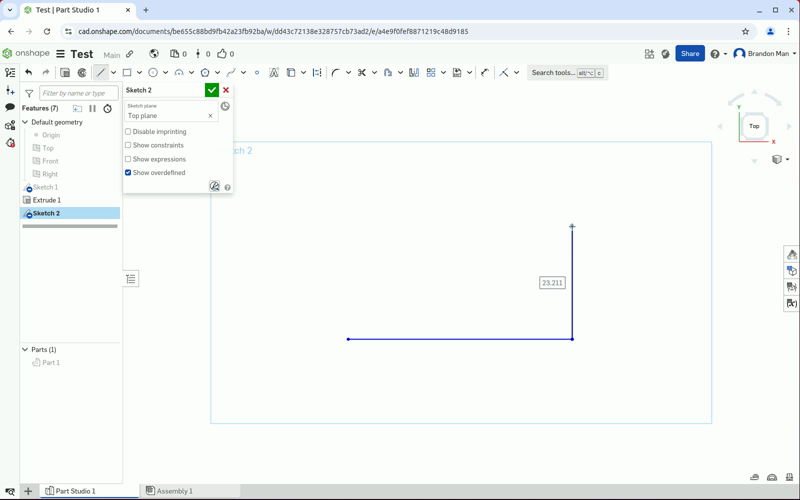
mouse_move(348, 226)
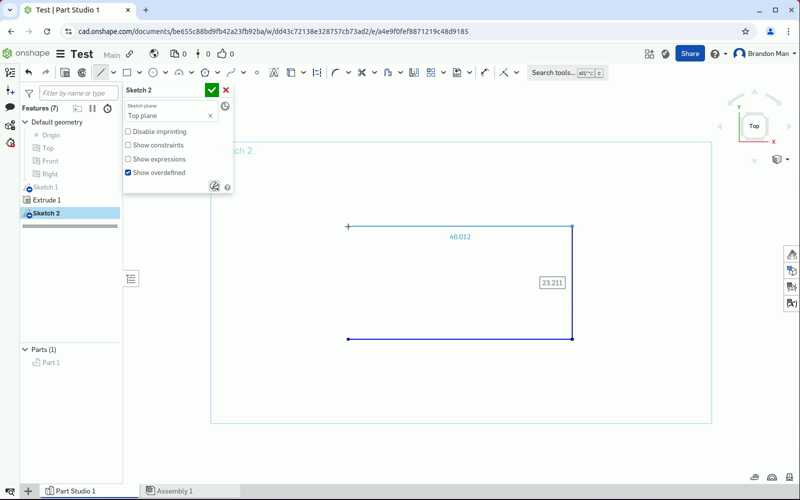
click(348, 226)
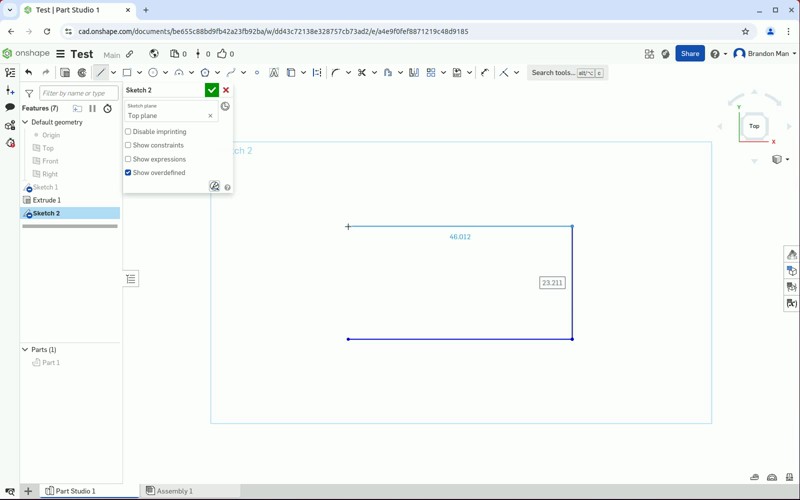
key_up(shift)
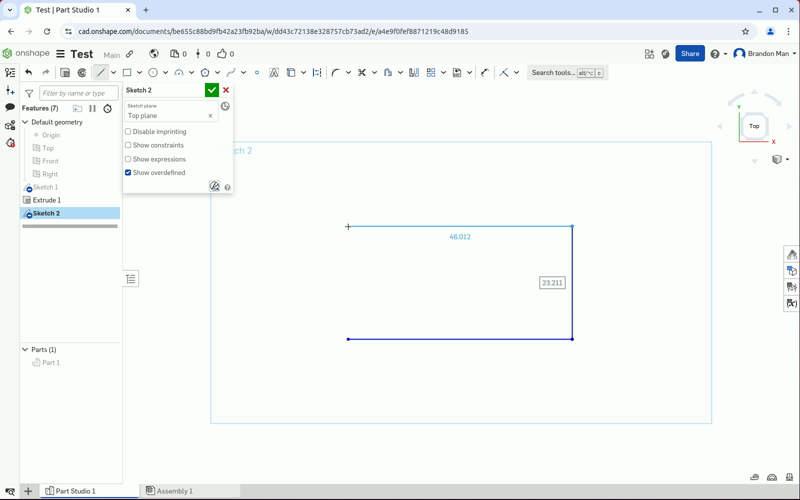
key_down(shift)
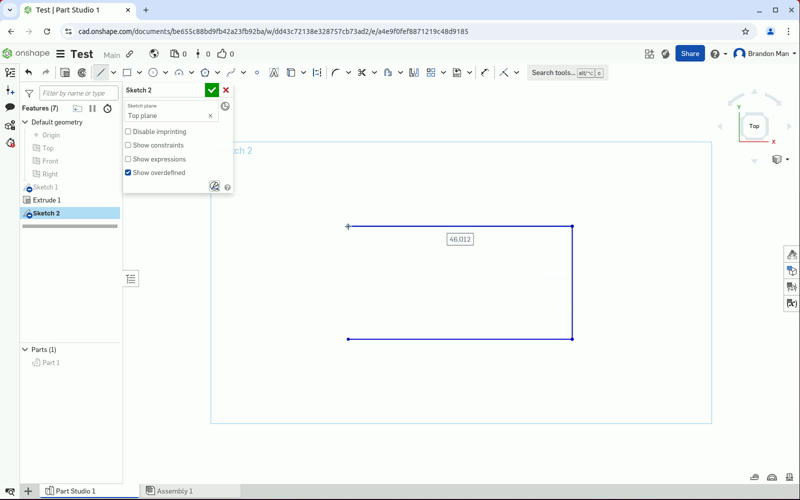
mouse_move(348, 339)
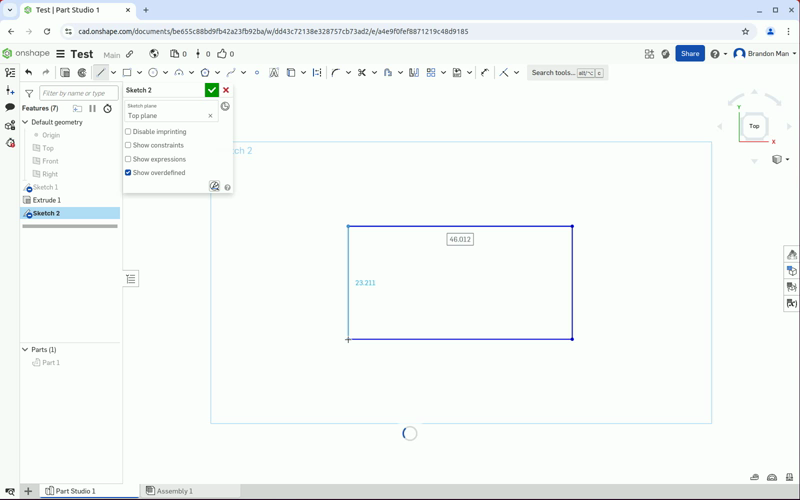
key_up(shift)
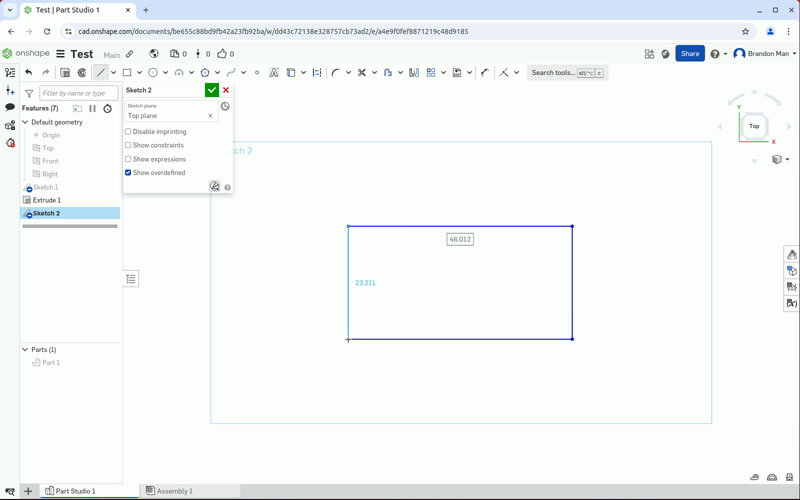
click(348, 339)
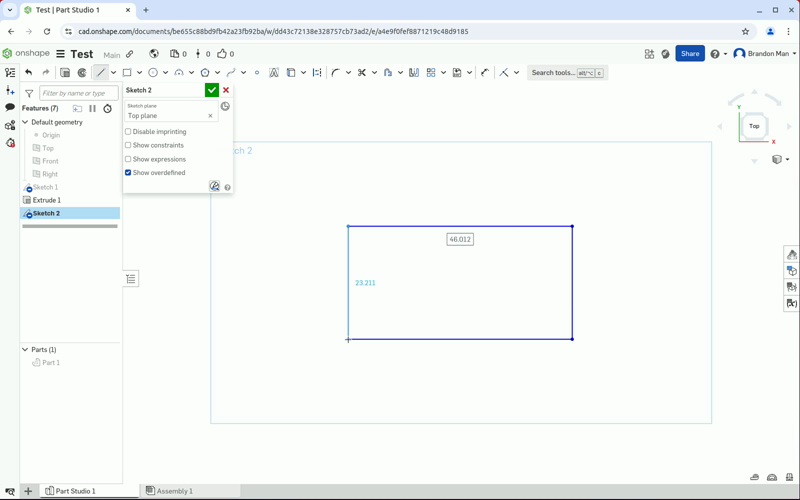
key(esc)
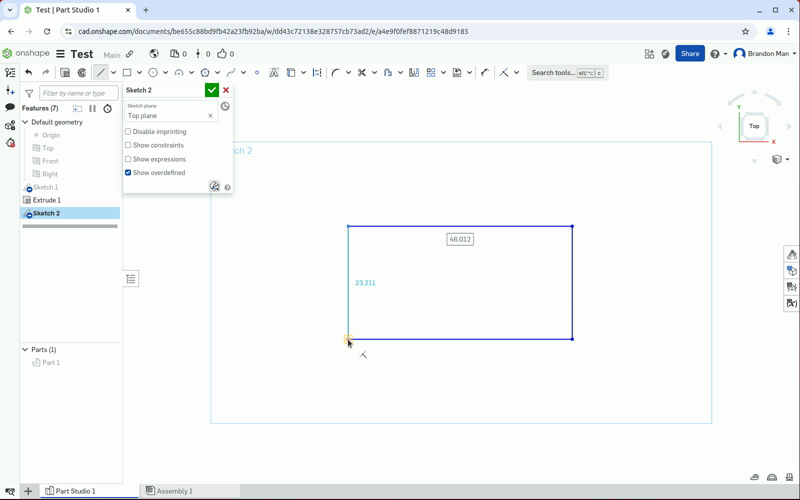
mouse_move(379, 252)
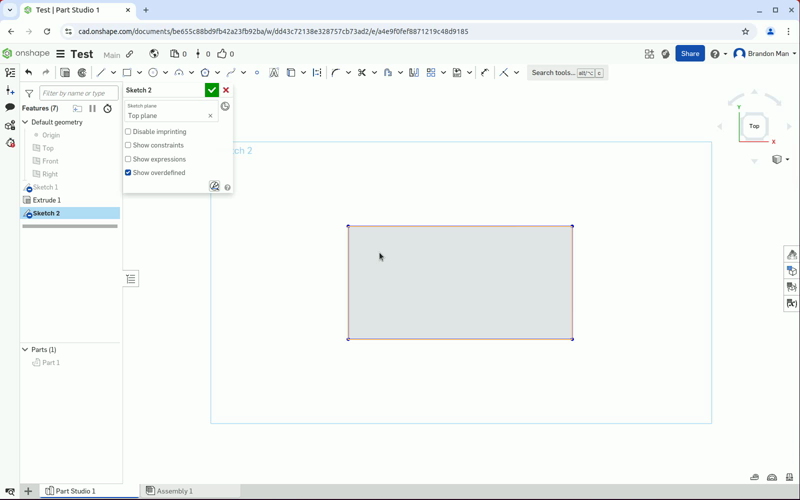
click(379, 252)
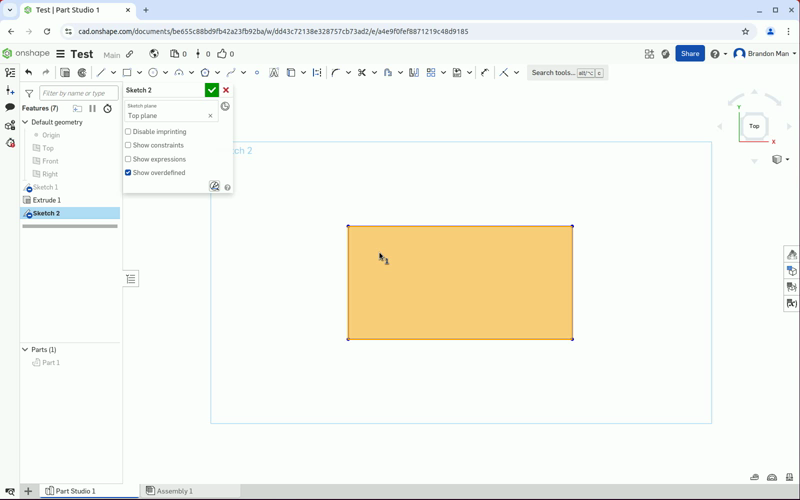
mouse_move(73, 352)
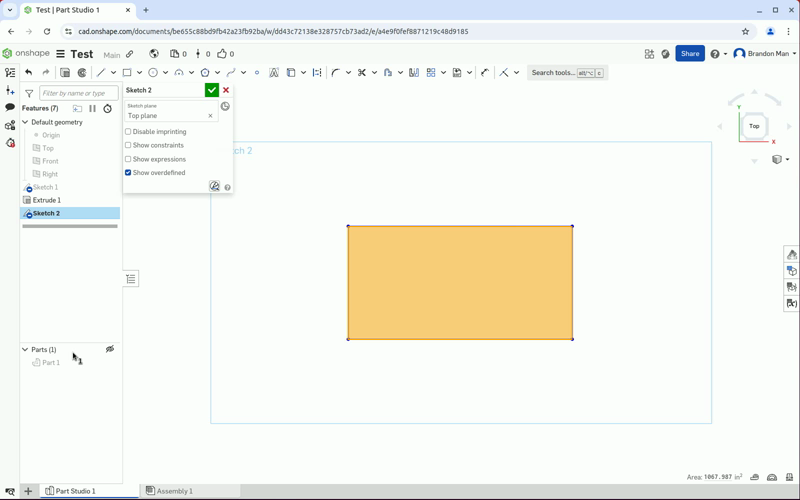
key(shift+y)
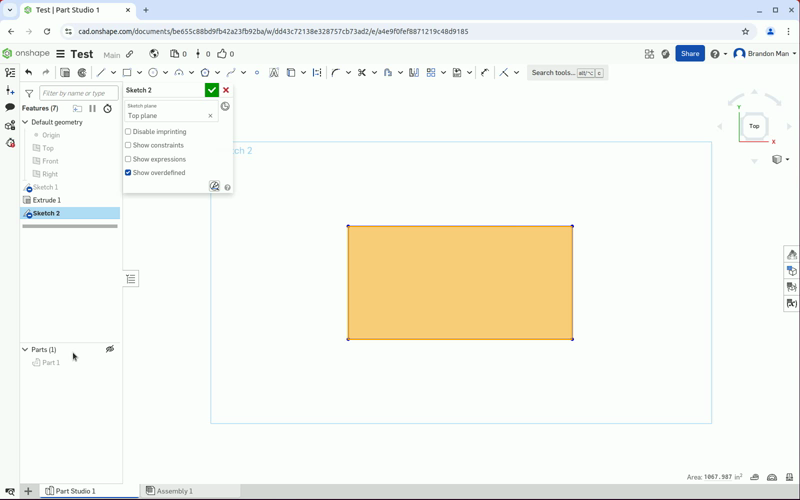
key(shift+e)
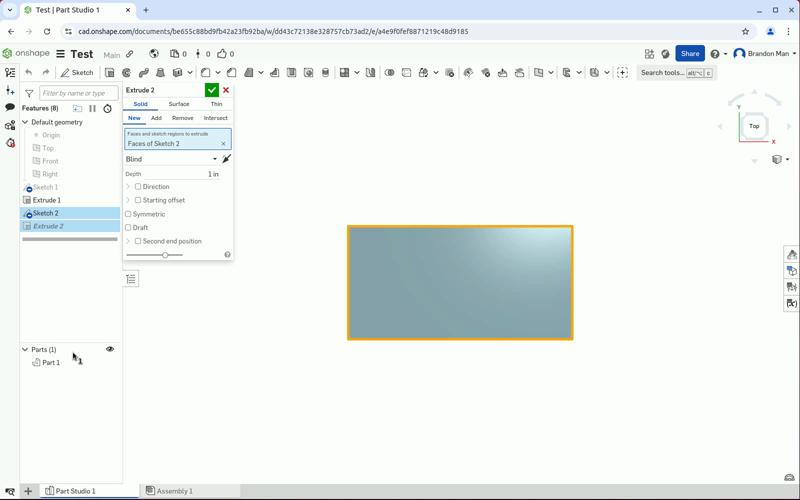
mouse_move(143, 106)
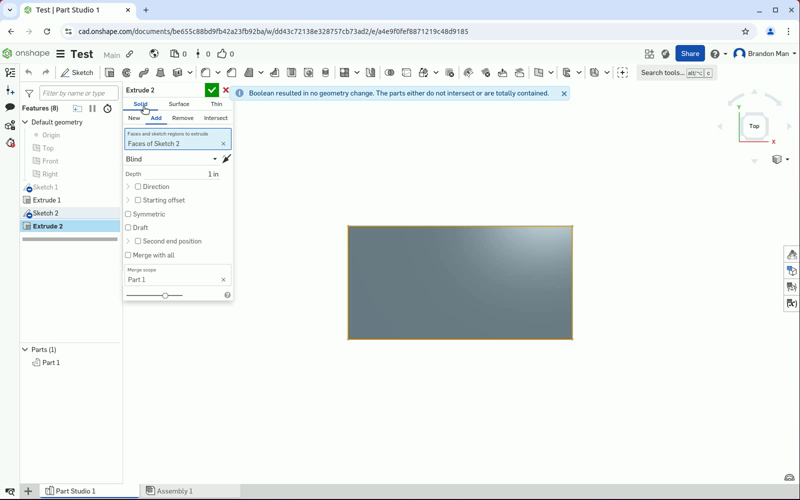
click(143, 106)
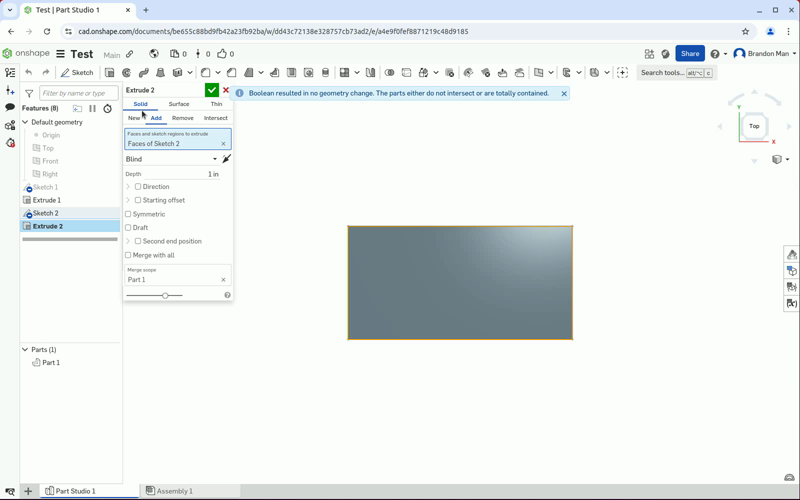
mouse_move(137, 120)
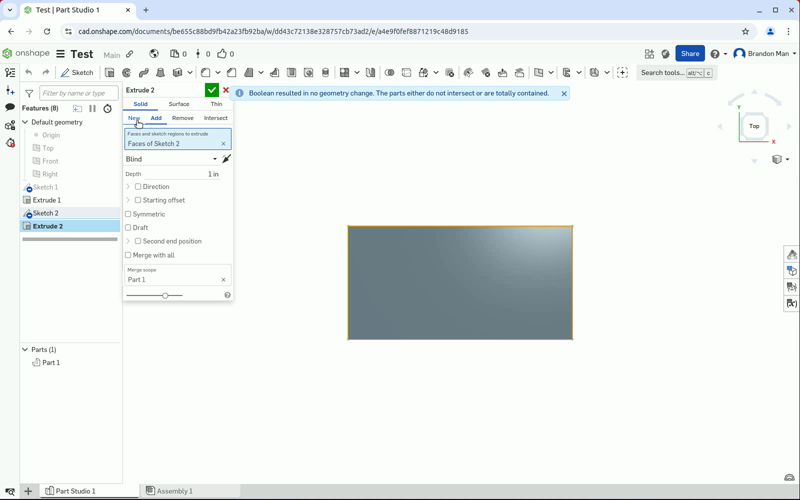
click(137, 120)
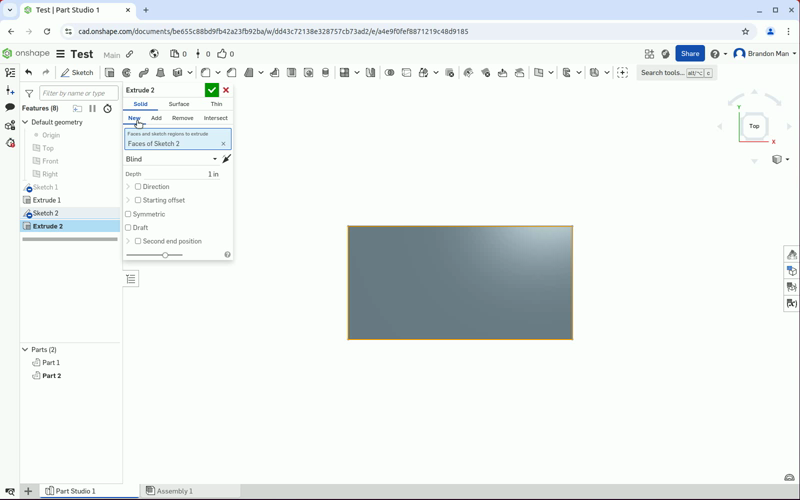
key(tab, 4)
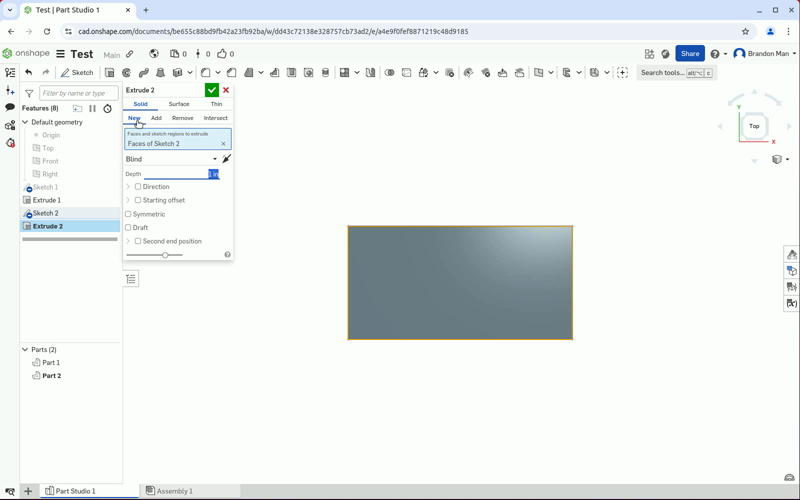
text(1.926)
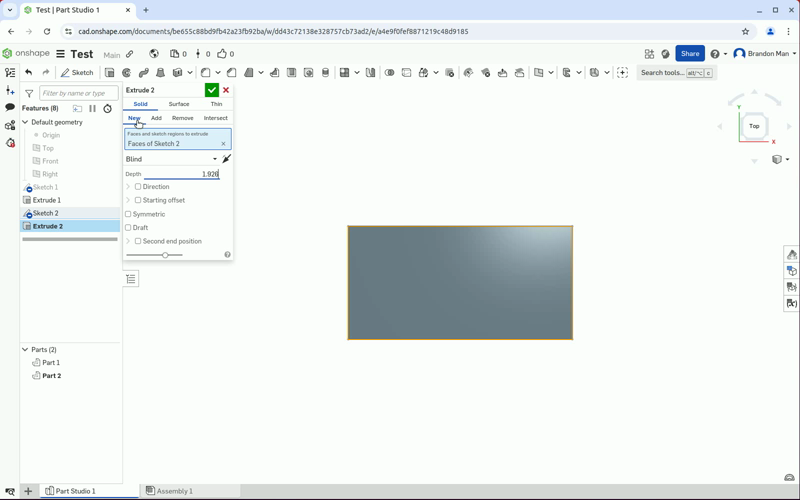
key(enter)
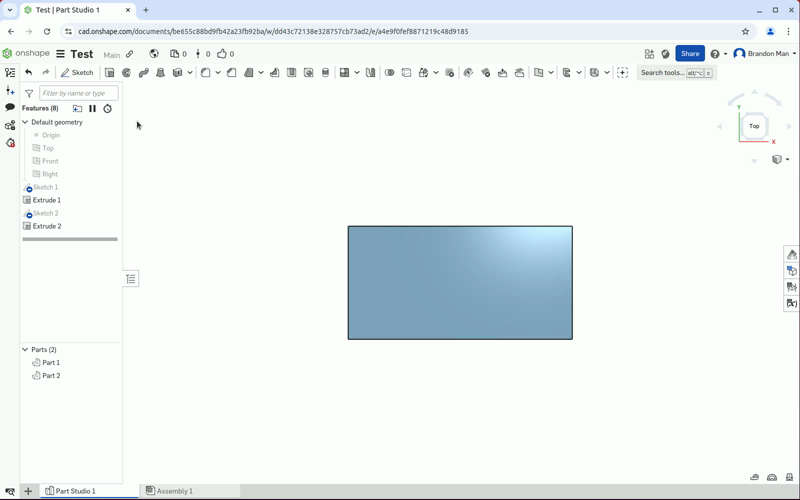
key(shift+h)
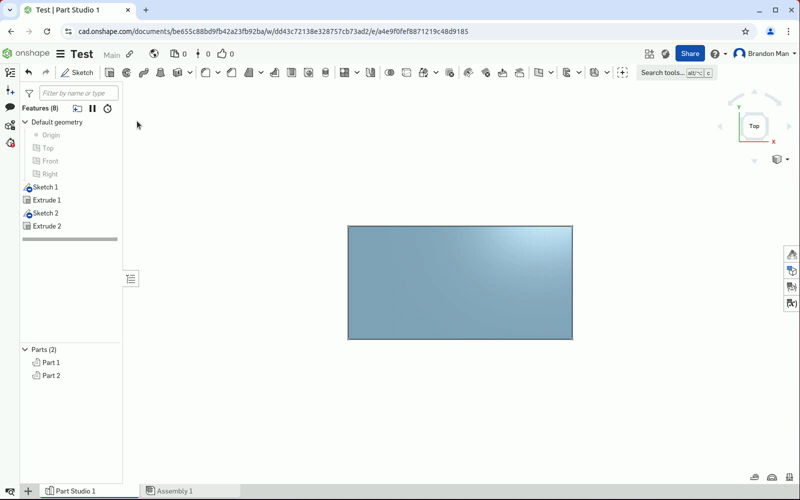
key(shift+h)
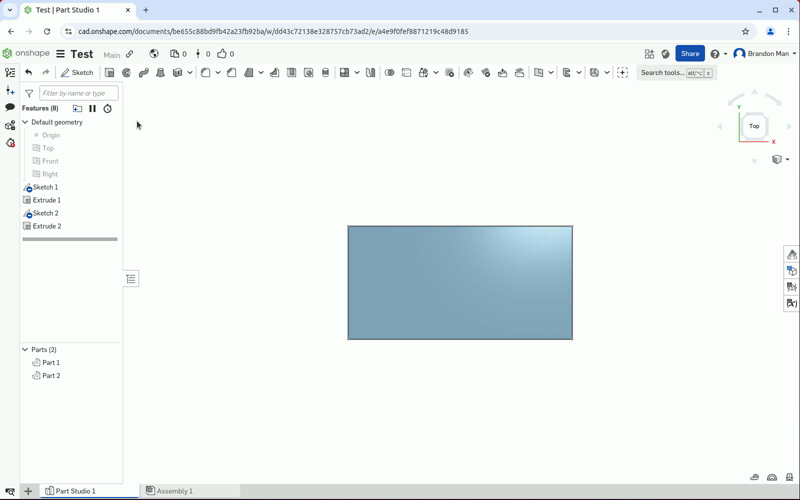
key(shift+7)
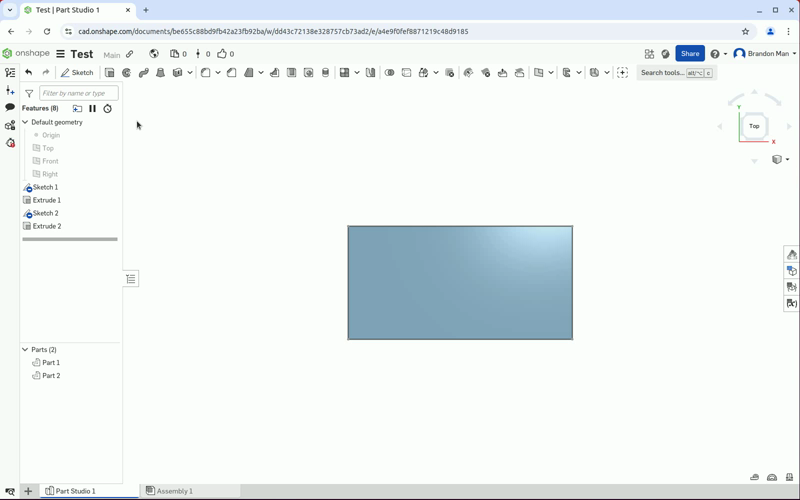
key(up, 3)
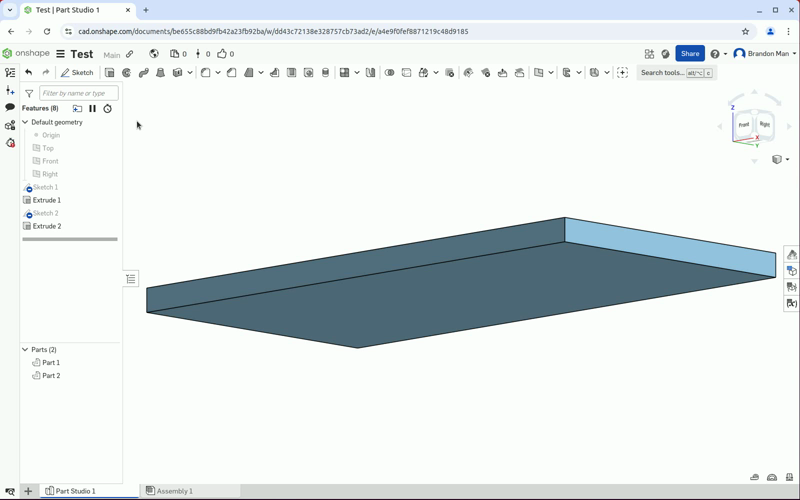
key(left, 3)
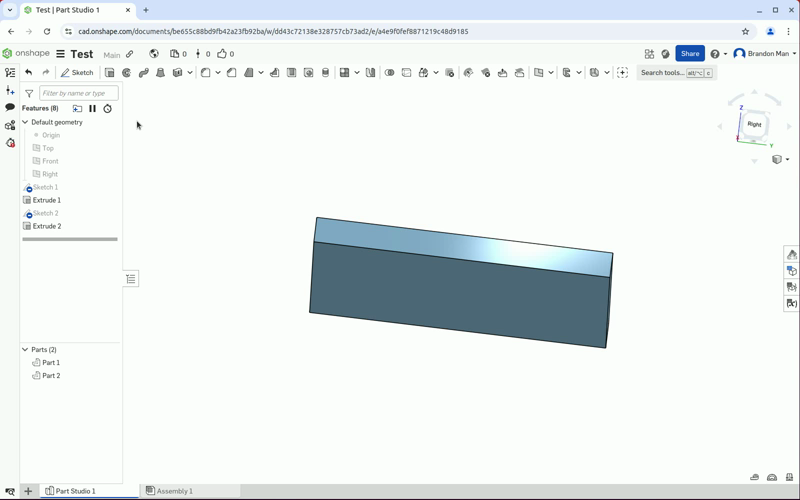
key(right, 3)
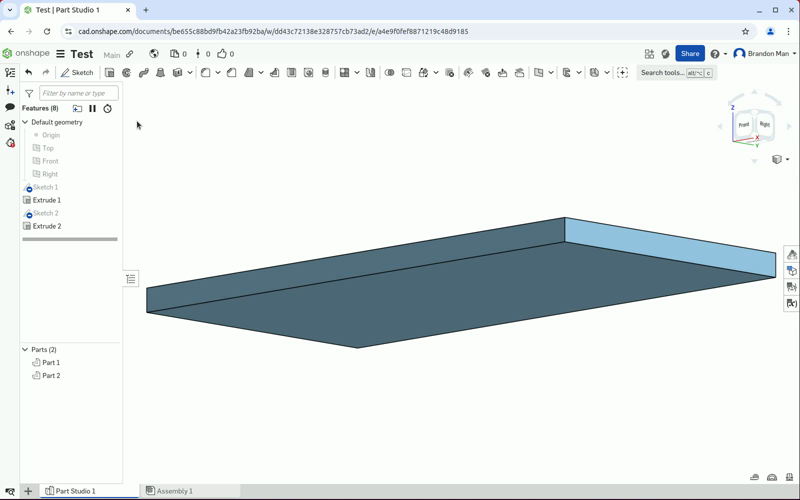
key(down, 3)
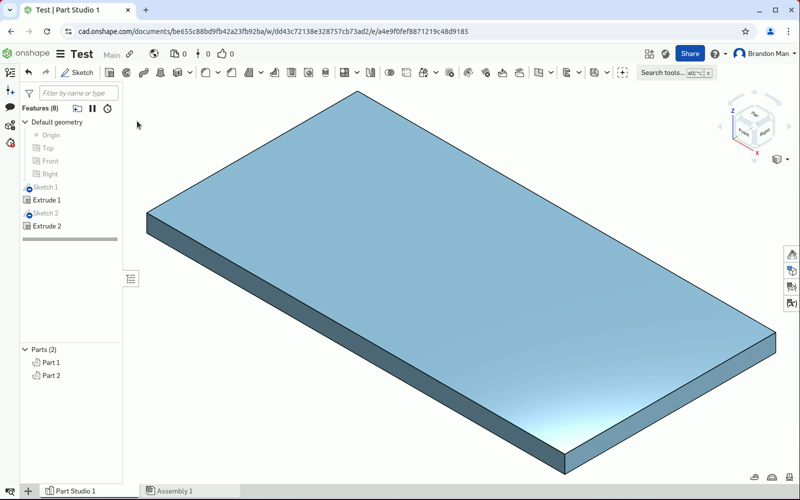
mouse_move(73, 189)
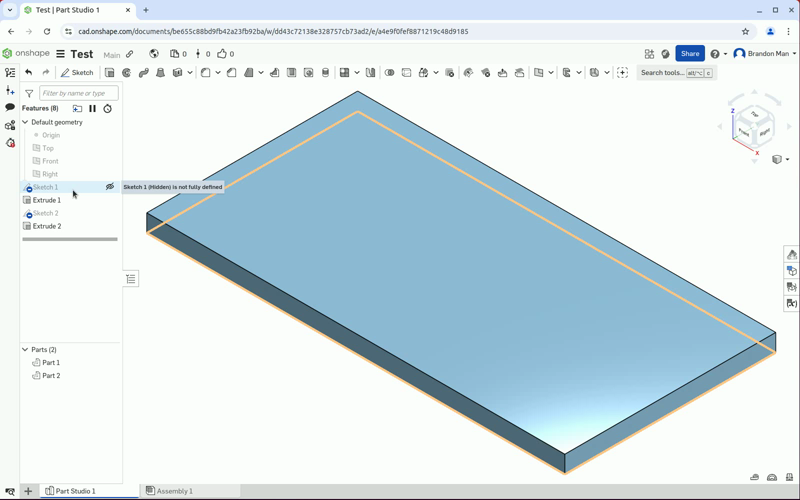
click(73, 189)